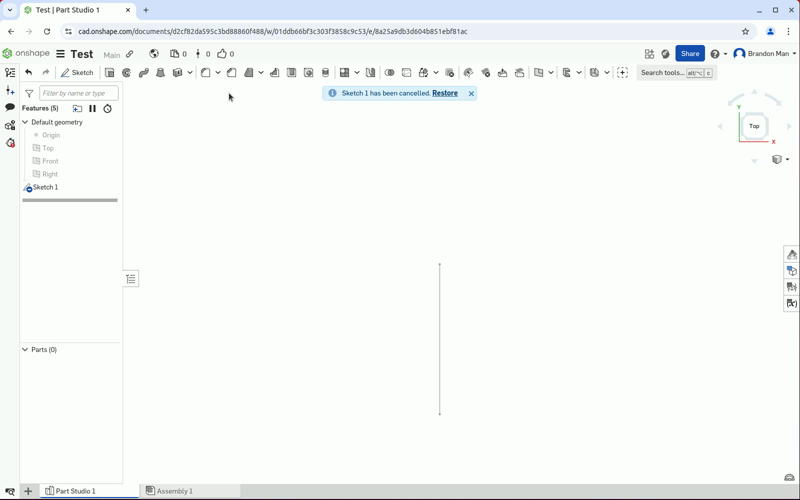
key(shift+h)
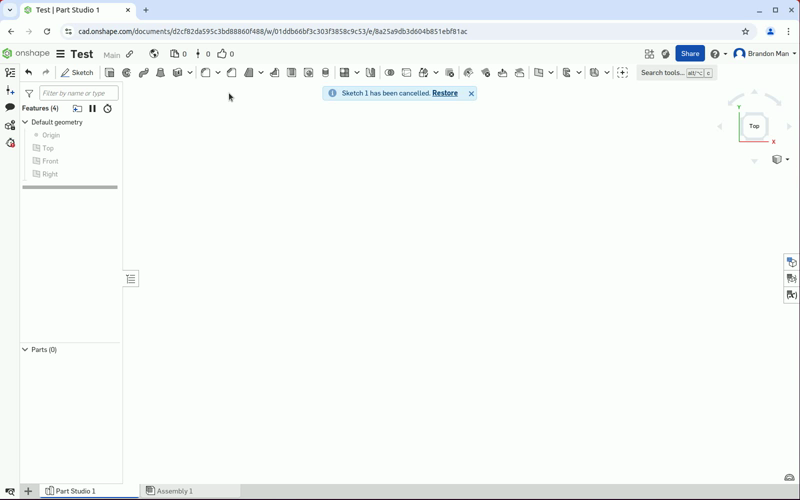
mouse_move(73, 352)
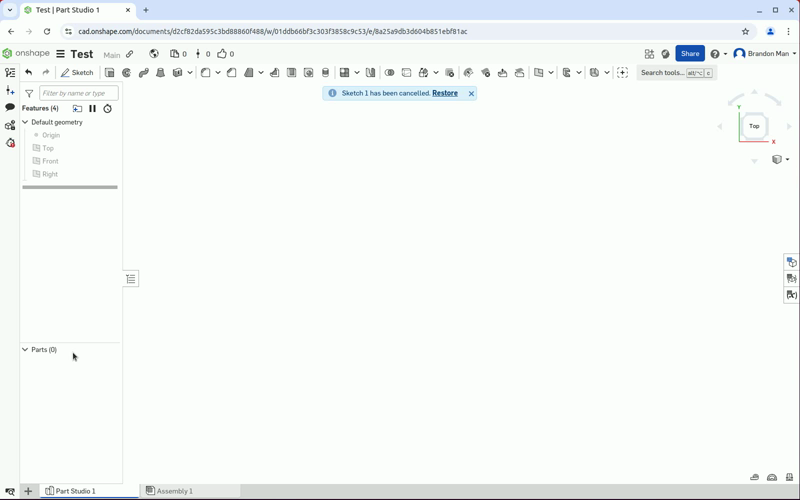
key(y)
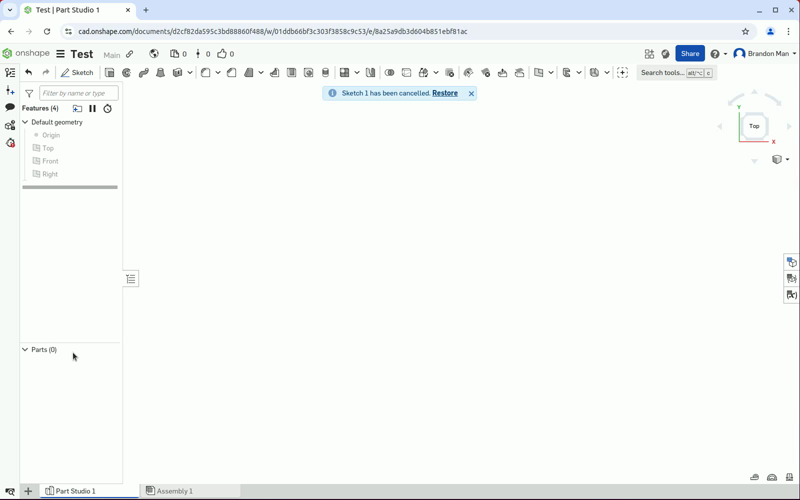
key(shift+p)
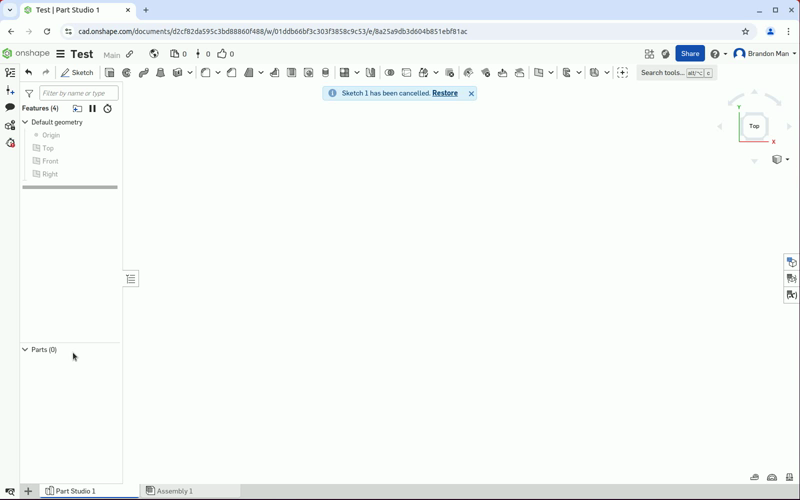
key(space)
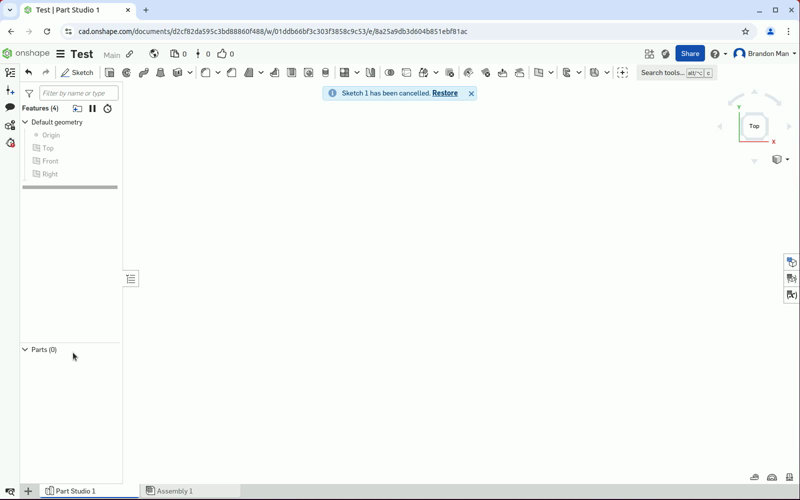
key_down(shift)
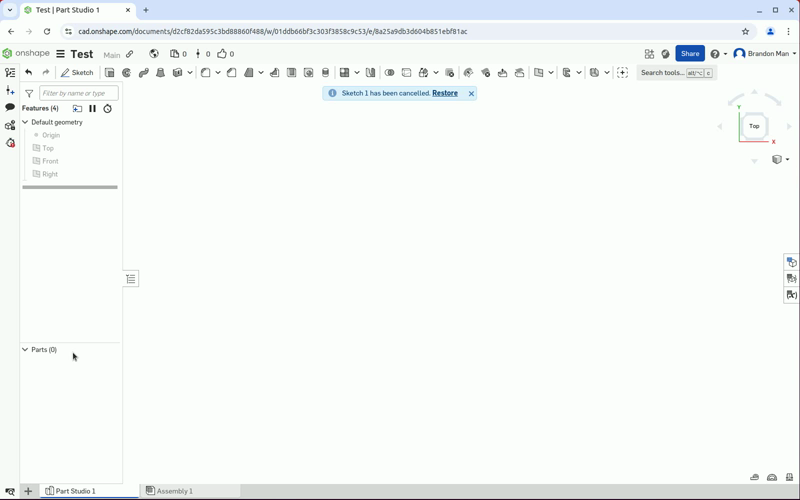
key(up)
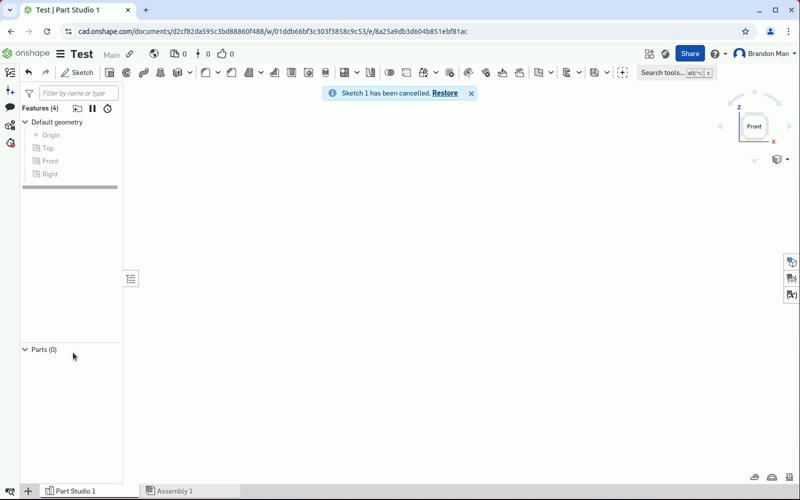
key_up(shift)
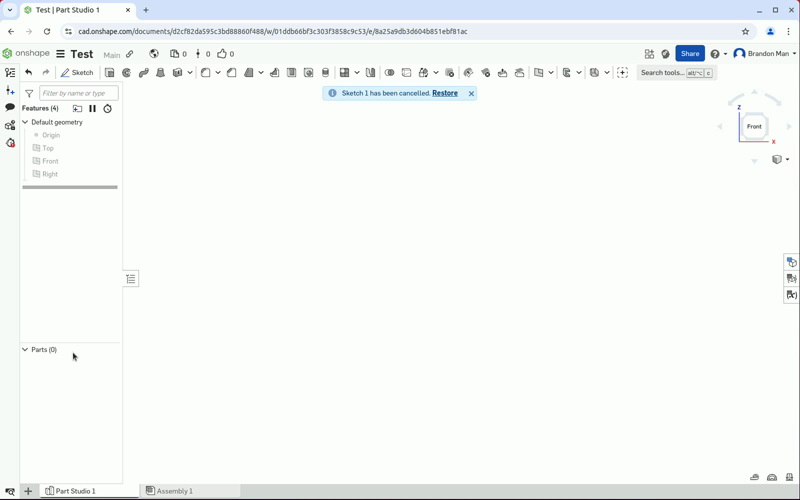
mouse_move(73, 352)
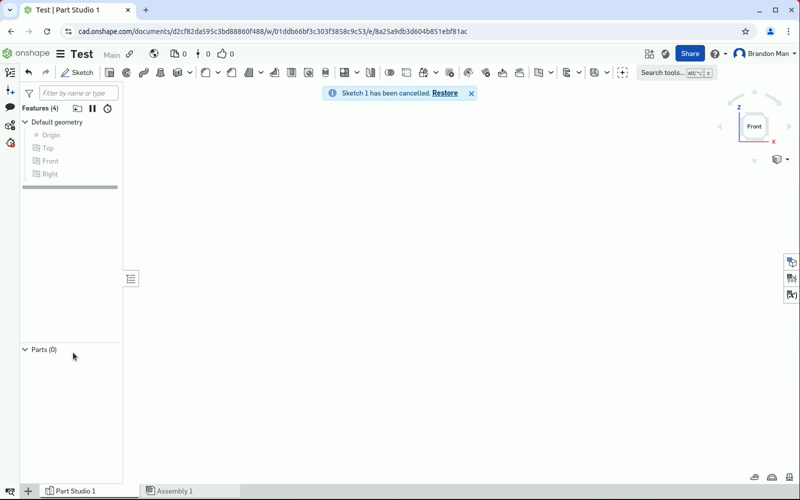
key(shift+y)
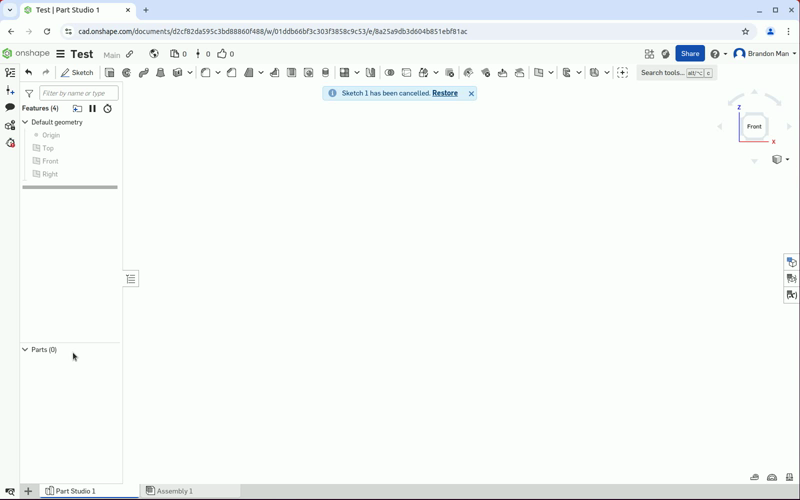
key(shift+s)
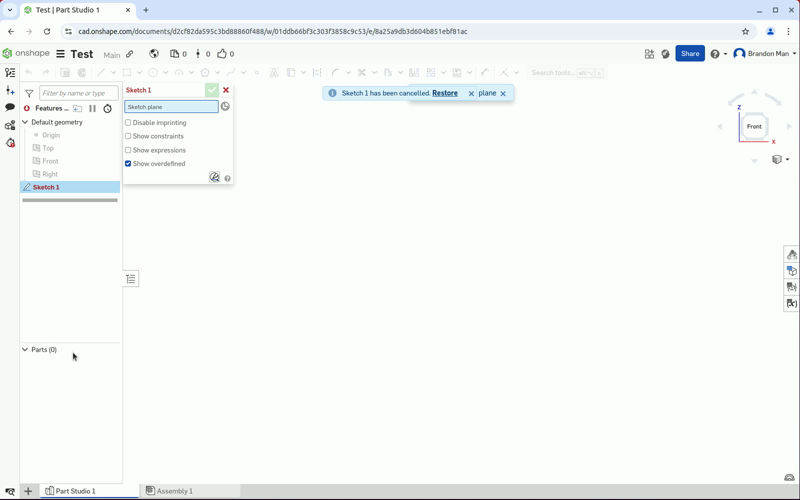
mouse_move(73, 163)
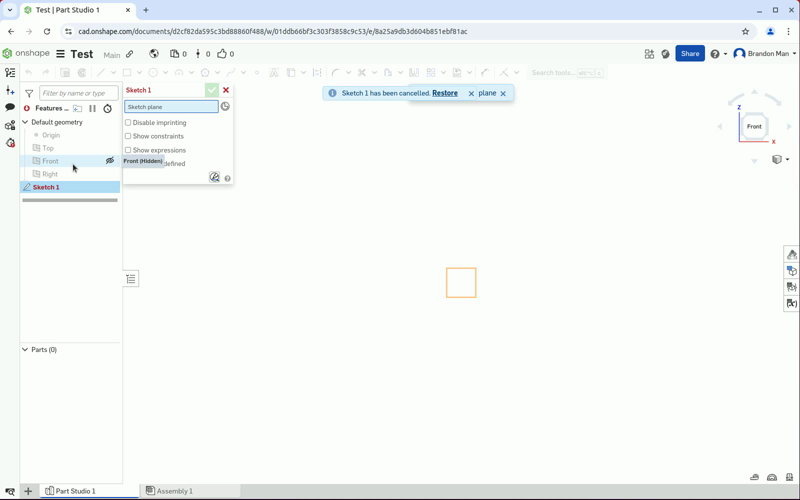
click(73, 163)
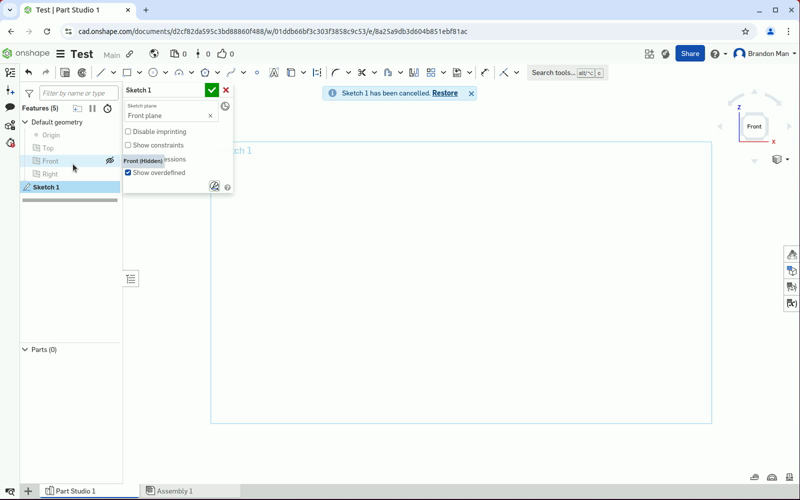
mouse_move(73, 352)
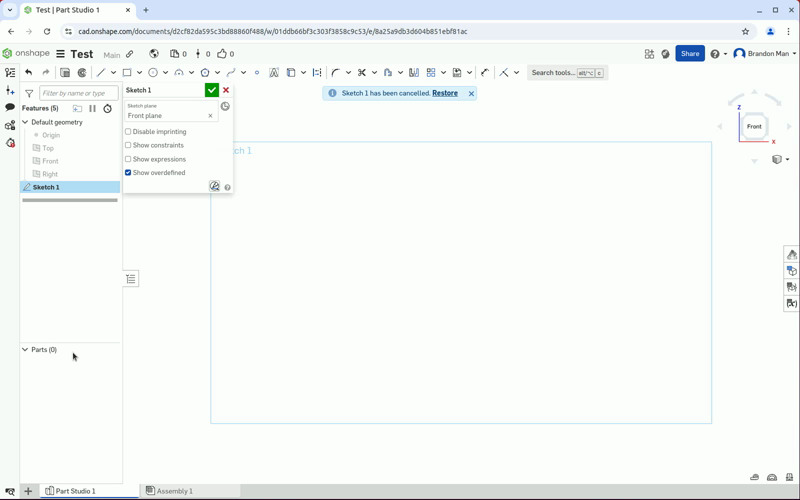
key(y)
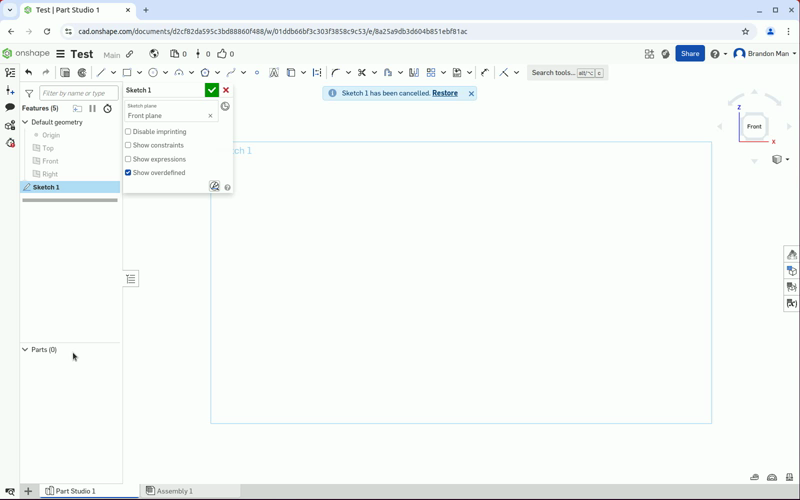
key(l)
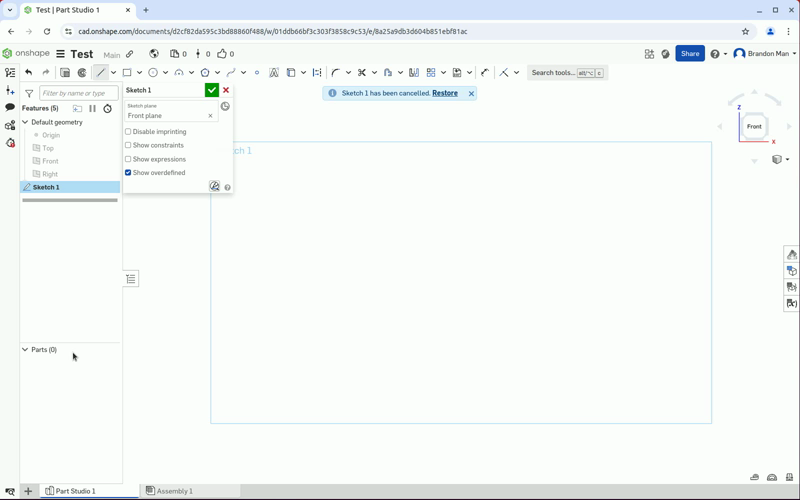
key_down(shift)
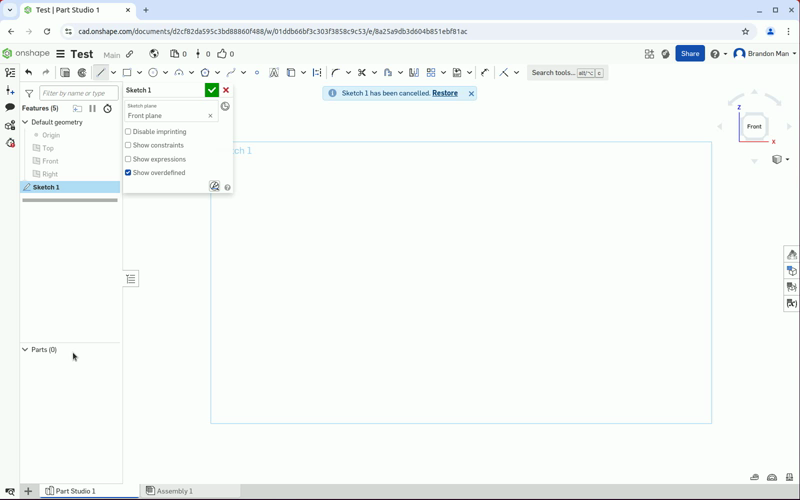
mouse_move(348, 282)
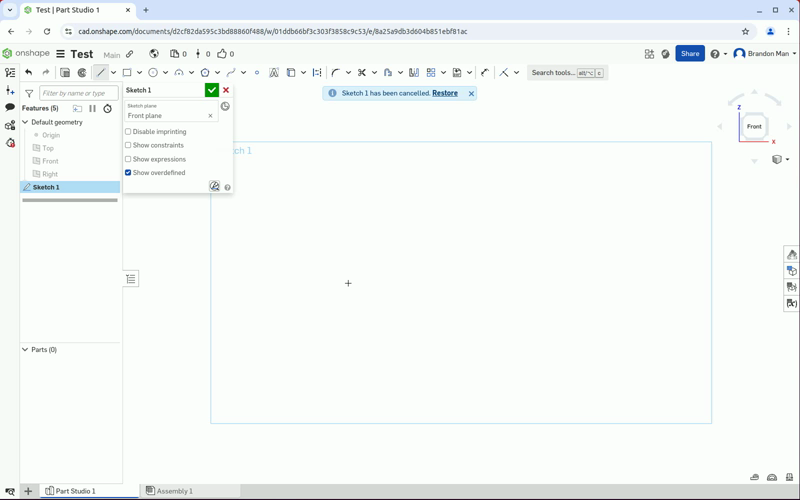
click(348, 282)
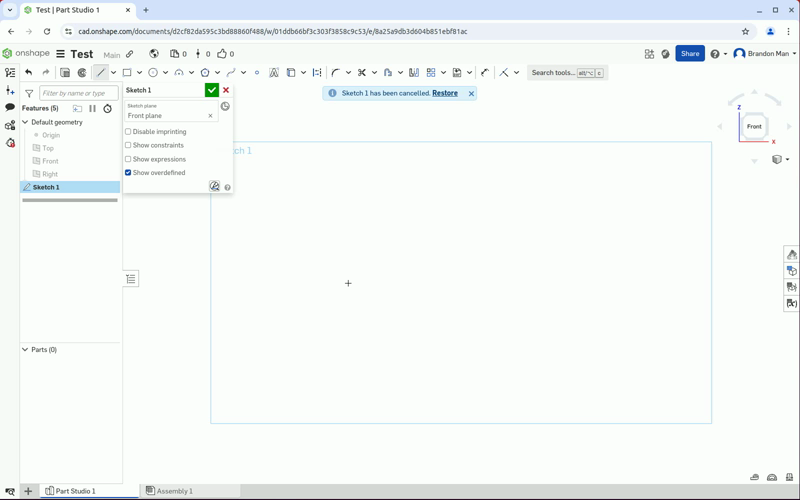
key_up(shift)
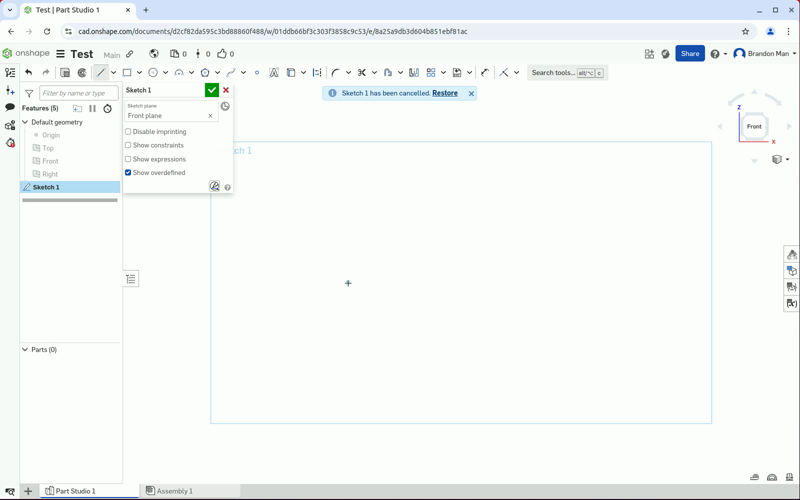
key_down(shift)
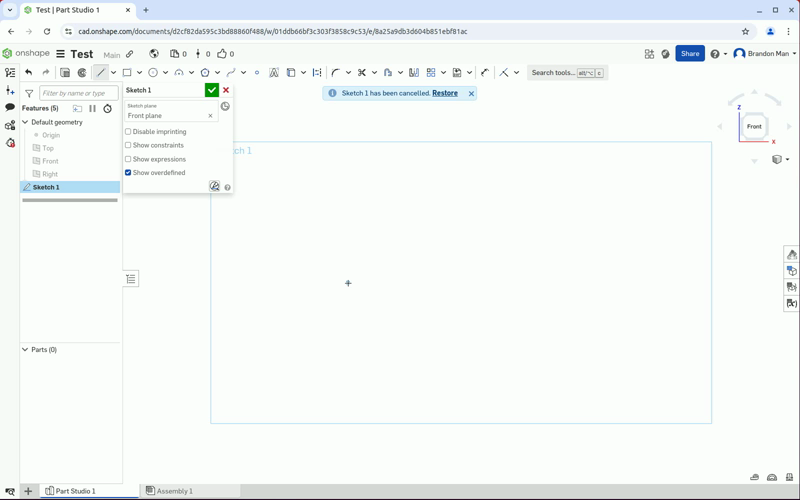
mouse_move(460, 282)
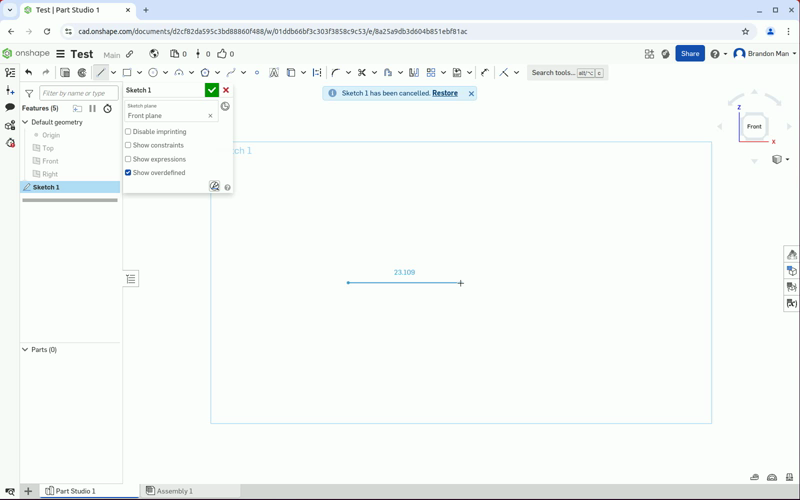
click(460, 282)
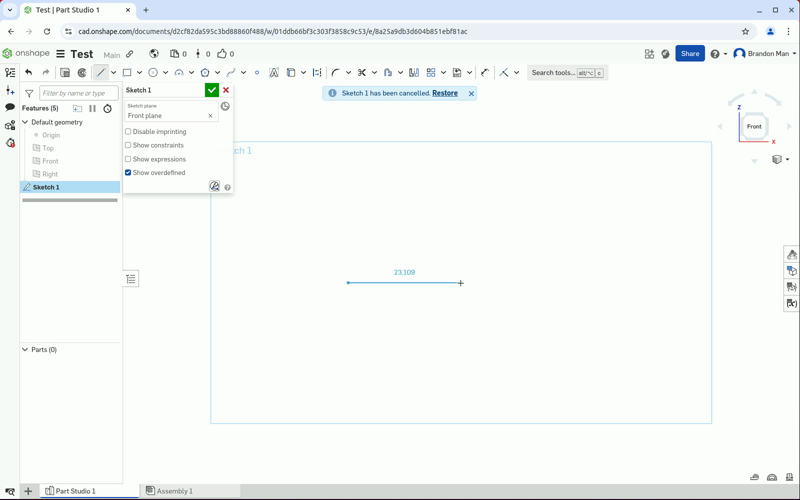
key_up(shift)
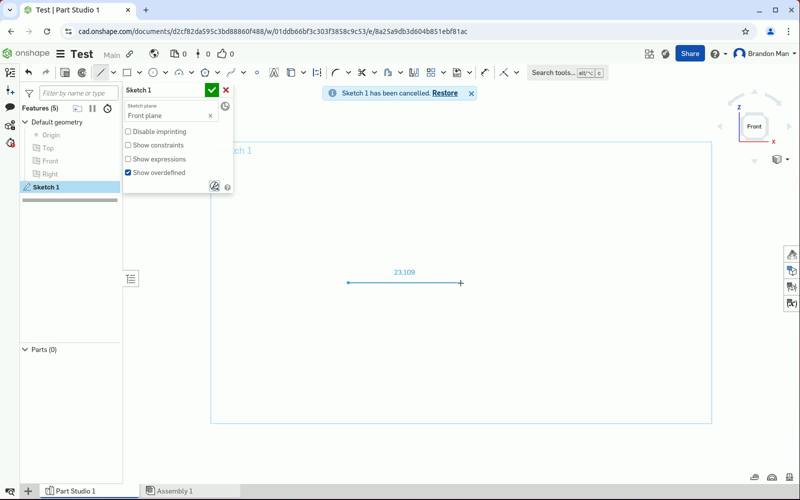
key_down(shift)
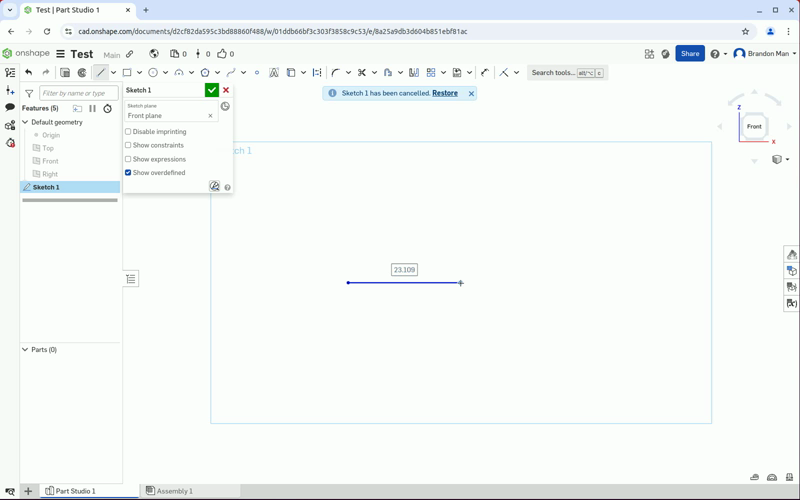
mouse_move(490, 282)
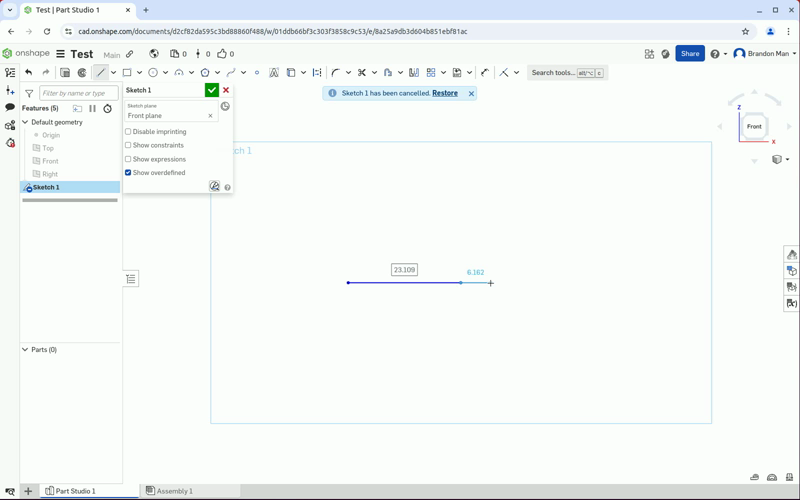
mouse_move(460, 245)
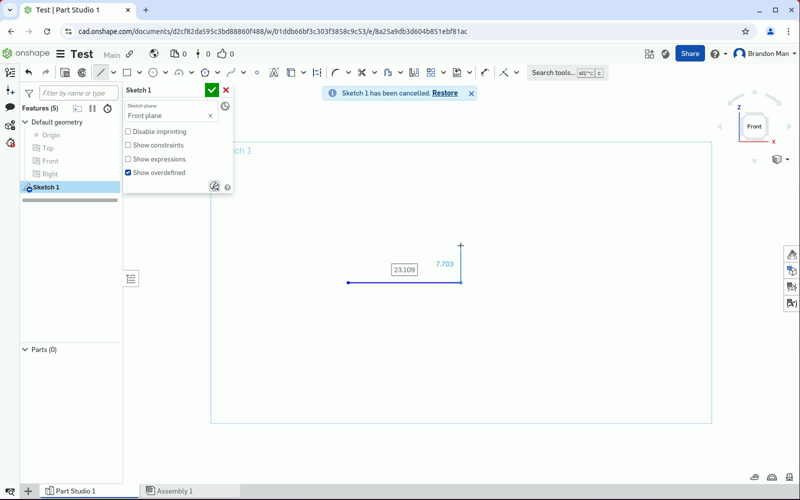
click(460, 245)
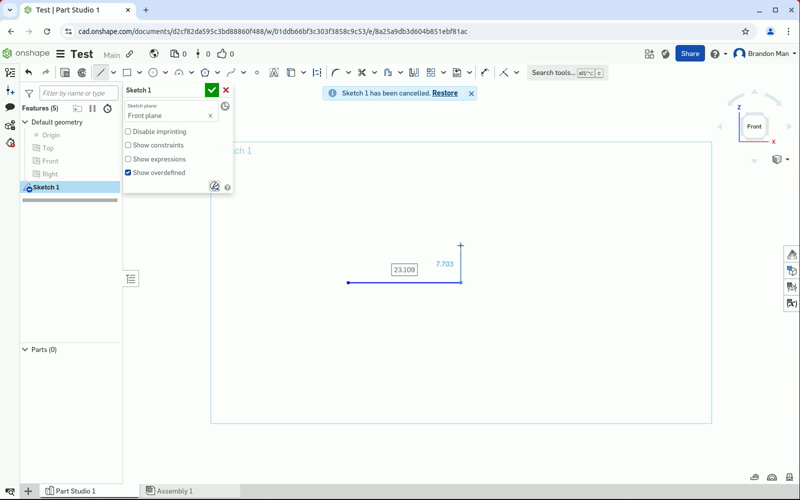
key_up(shift)
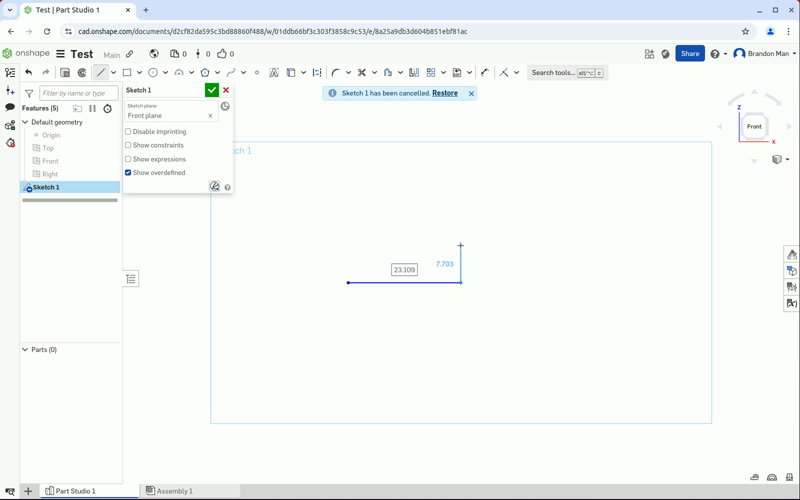
key_down(shift)
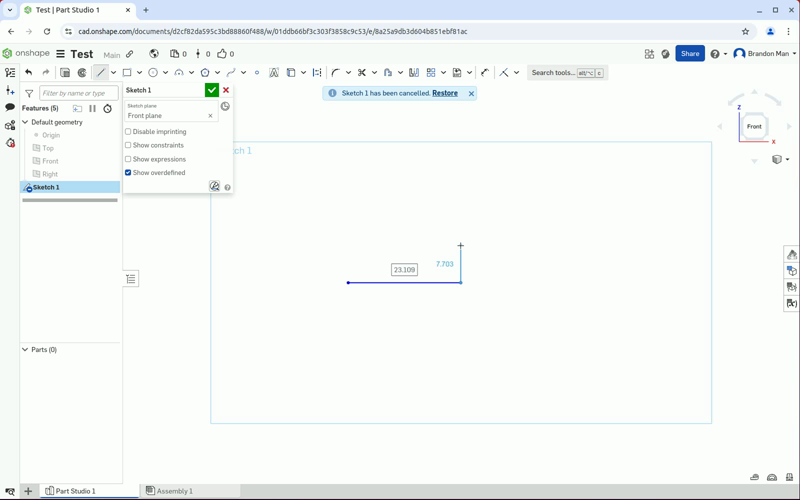
mouse_move(379, 245)
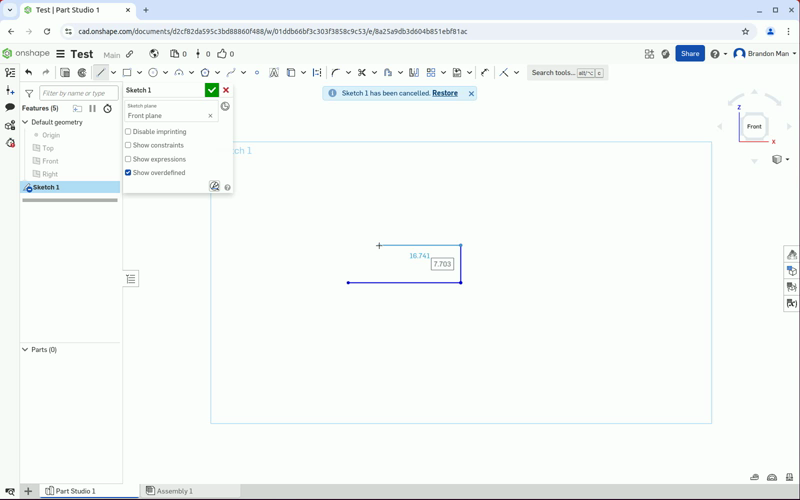
click(379, 245)
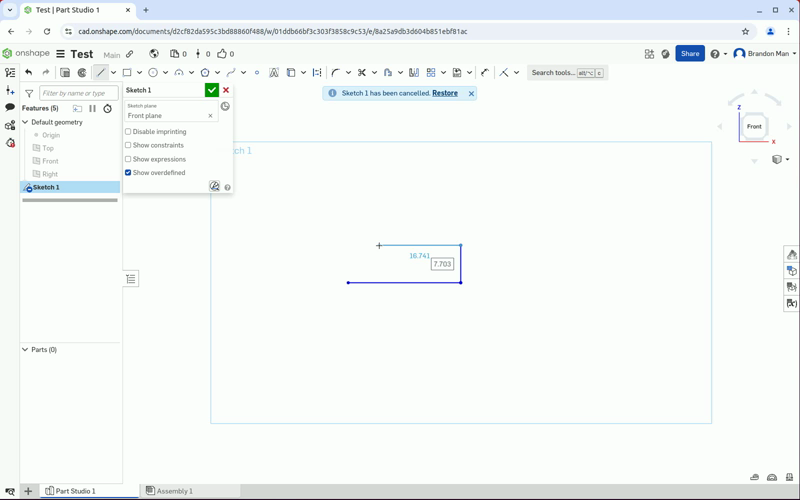
key_up(shift)
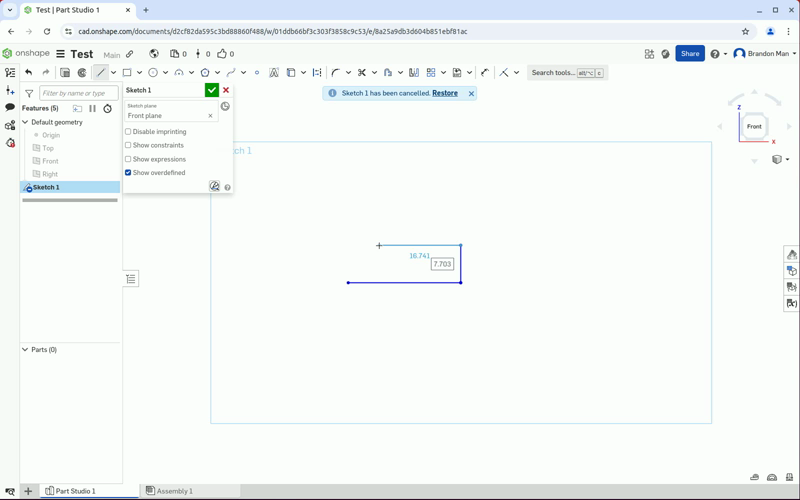
key_down(shift)
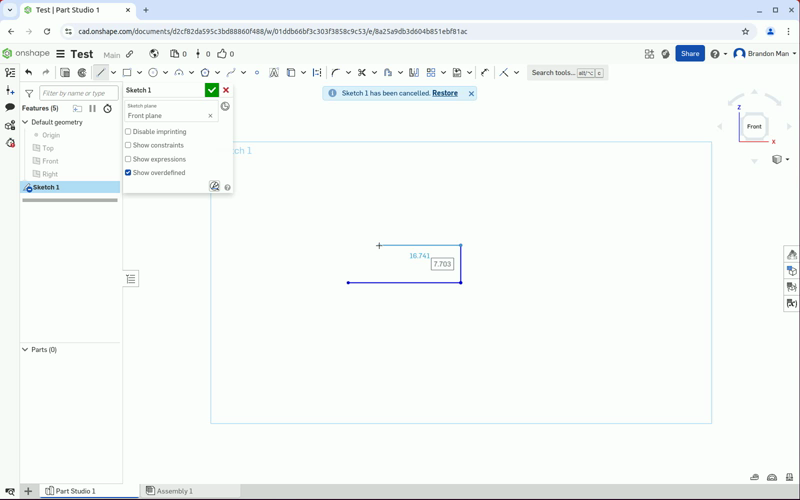
mouse_move(409, 245)
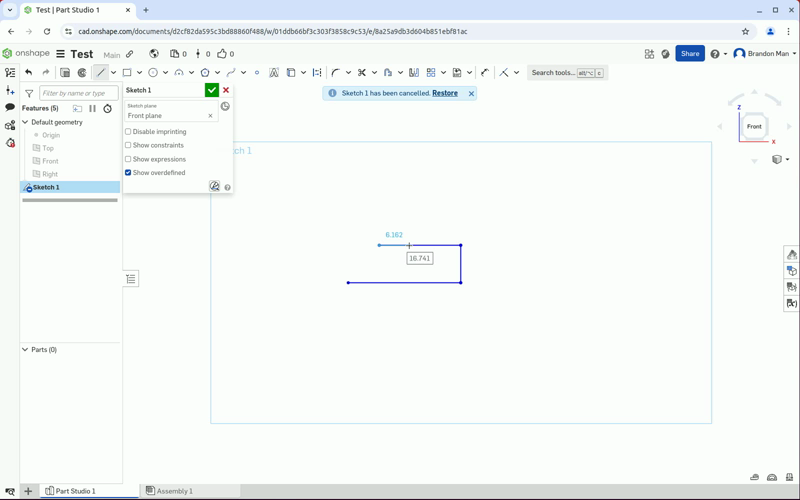
mouse_move(379, 208)
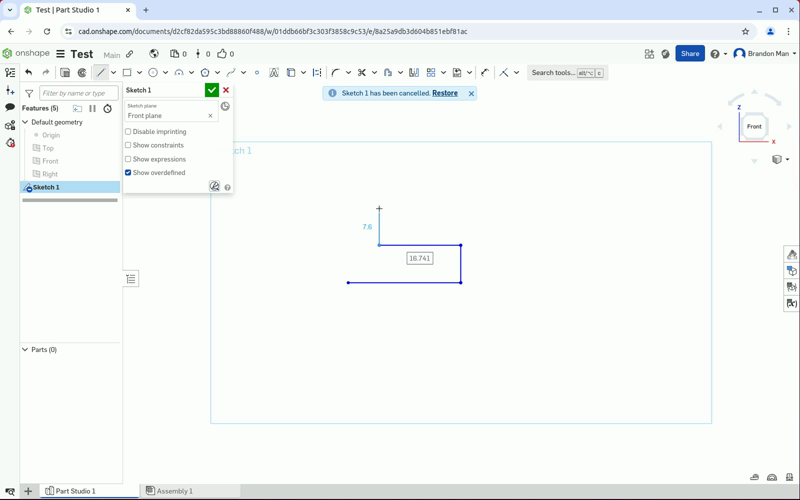
click(379, 208)
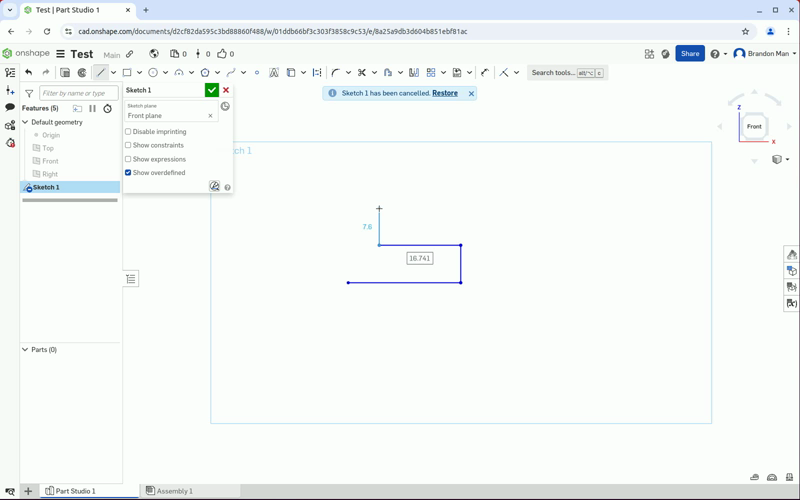
key_up(shift)
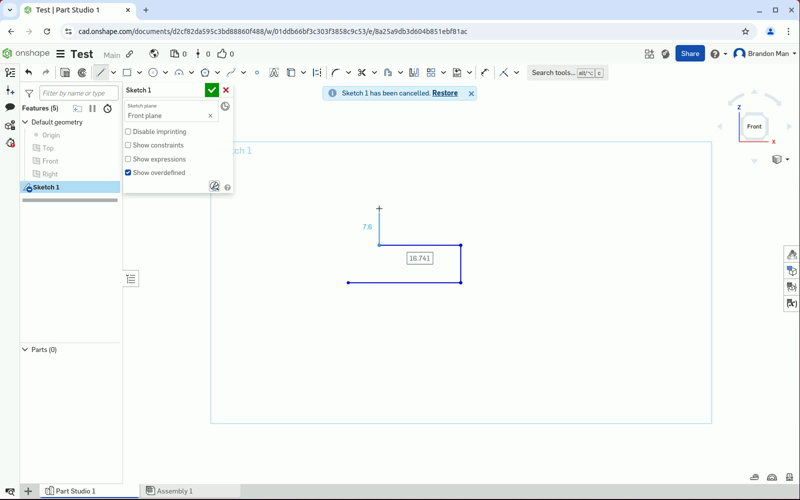
key_down(shift)
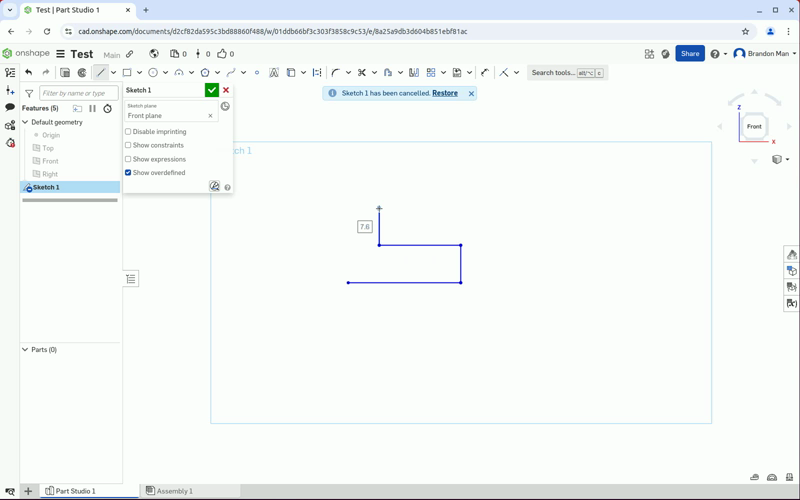
mouse_move(409, 208)
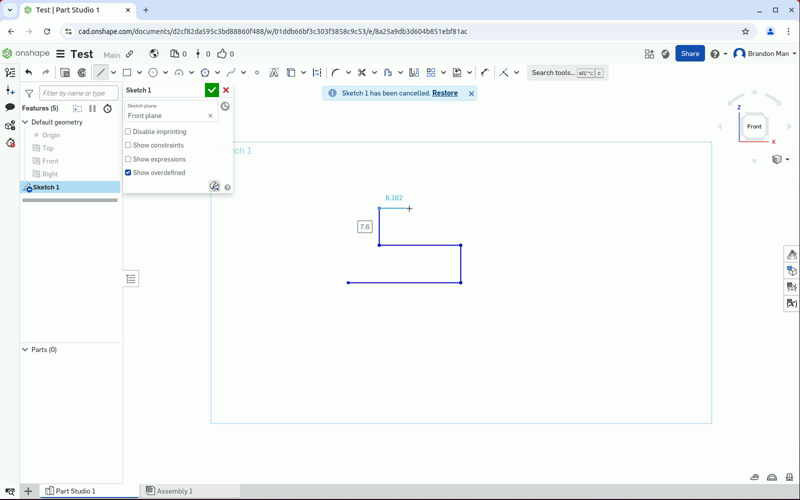
mouse_move(348, 208)
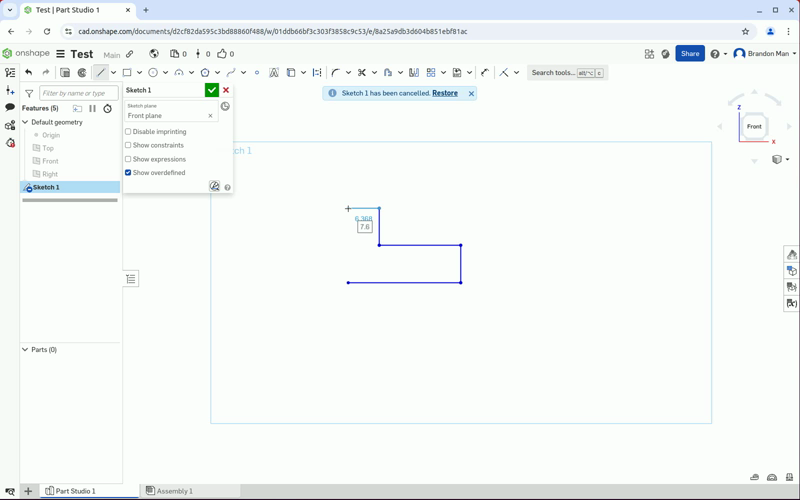
click(348, 208)
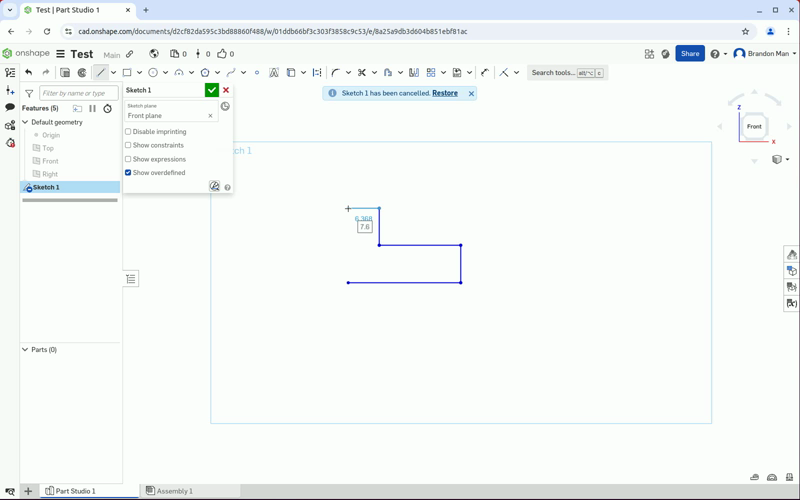
key_up(shift)
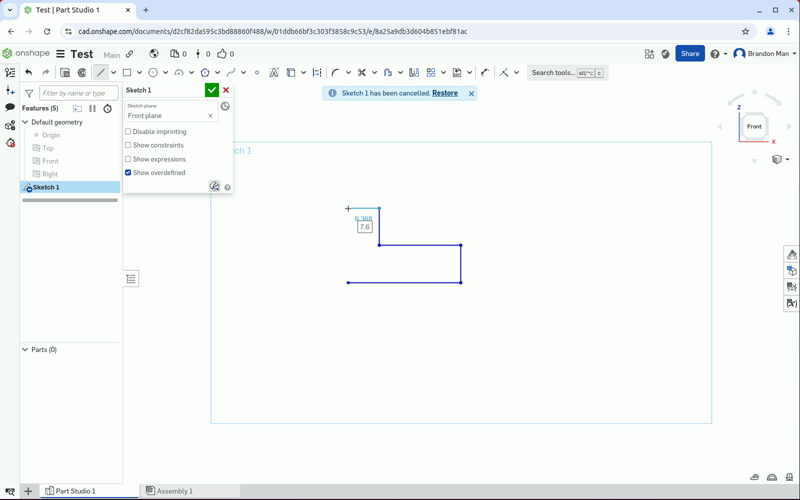
key_down(shift)
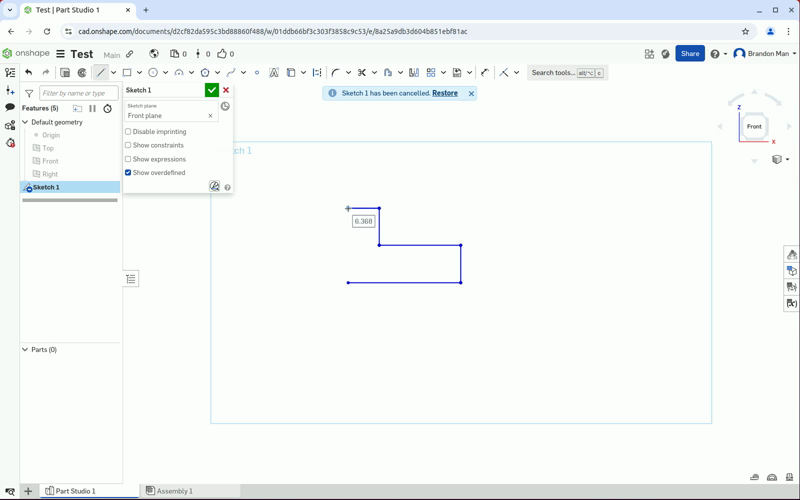
mouse_move(348, 282)
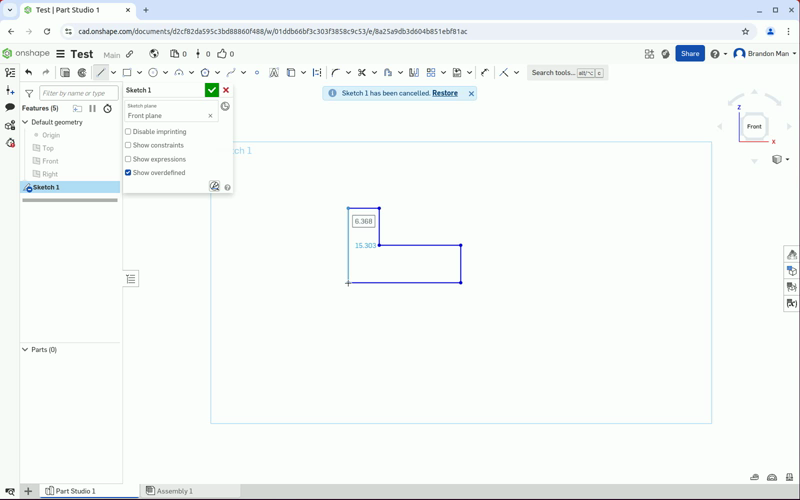
key_up(shift)
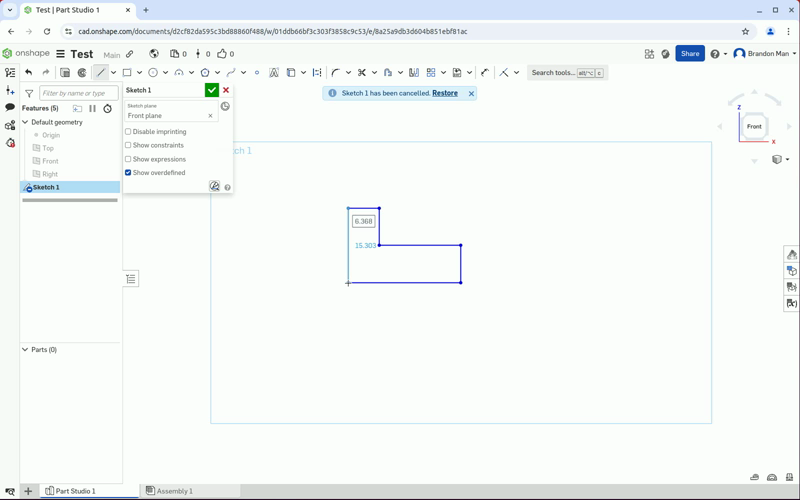
click(348, 282)
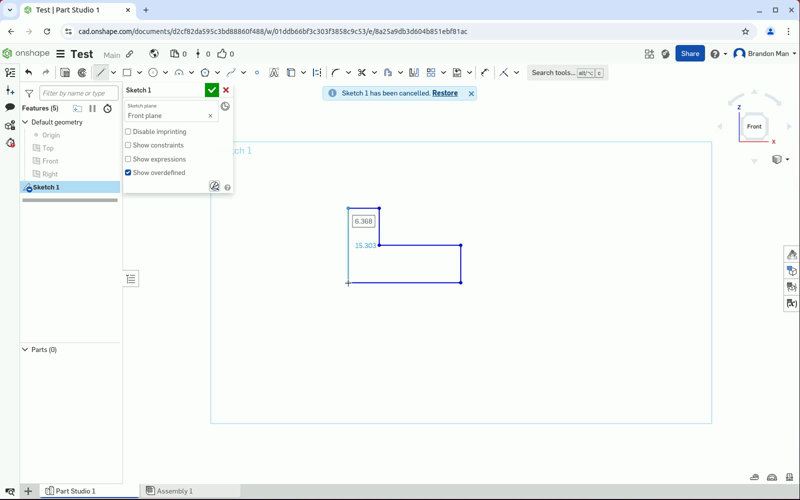
key(esc)
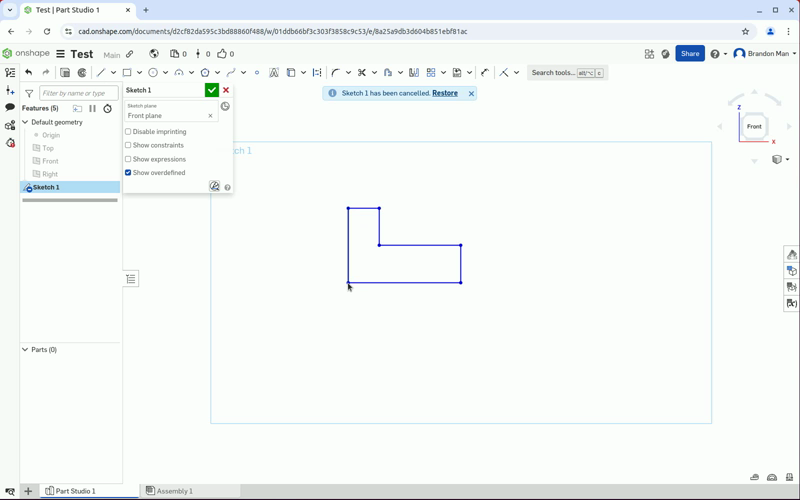
mouse_move(408, 262)
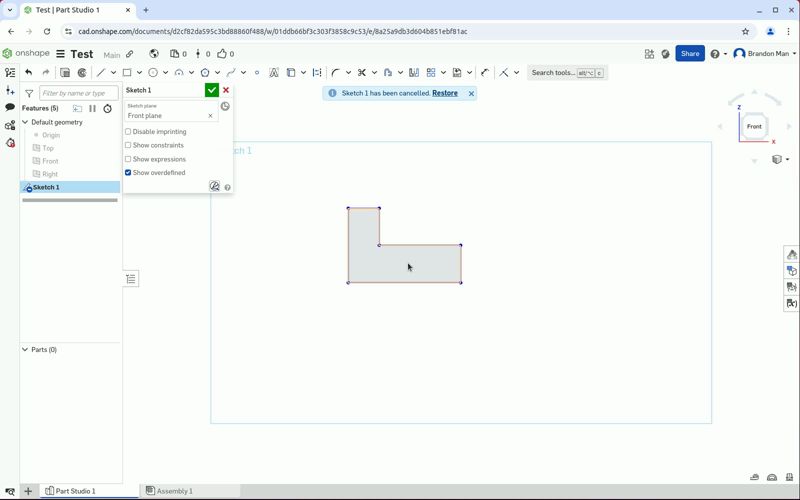
click(408, 262)
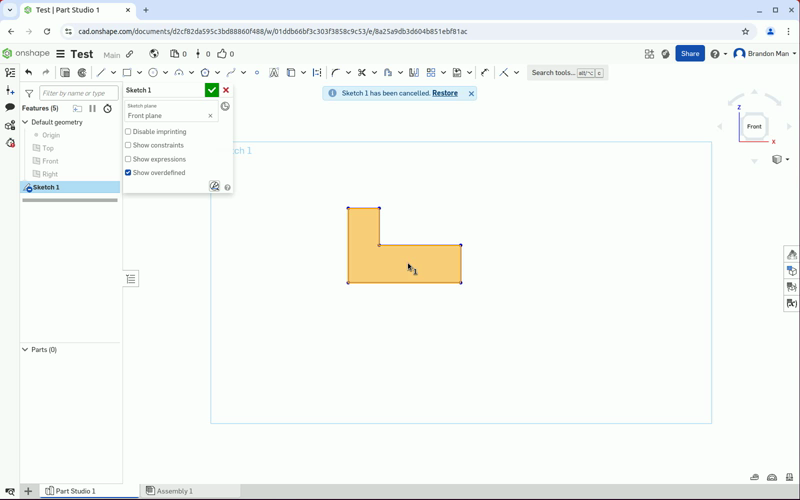
mouse_move(73, 352)
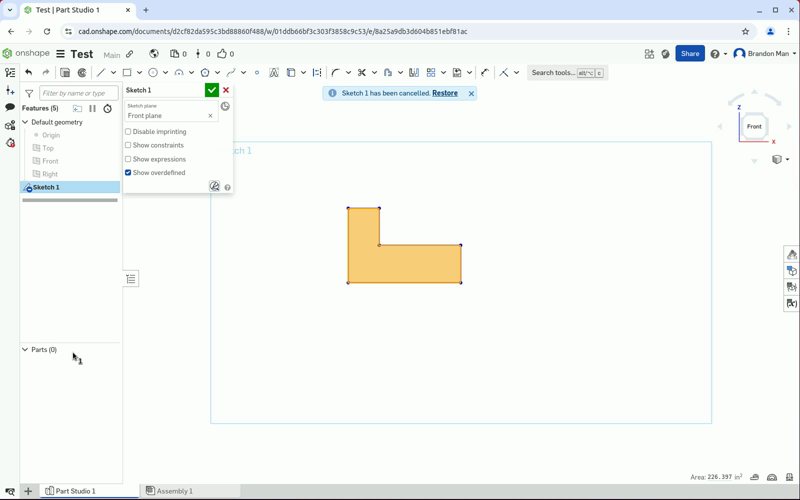
key(shift+y)
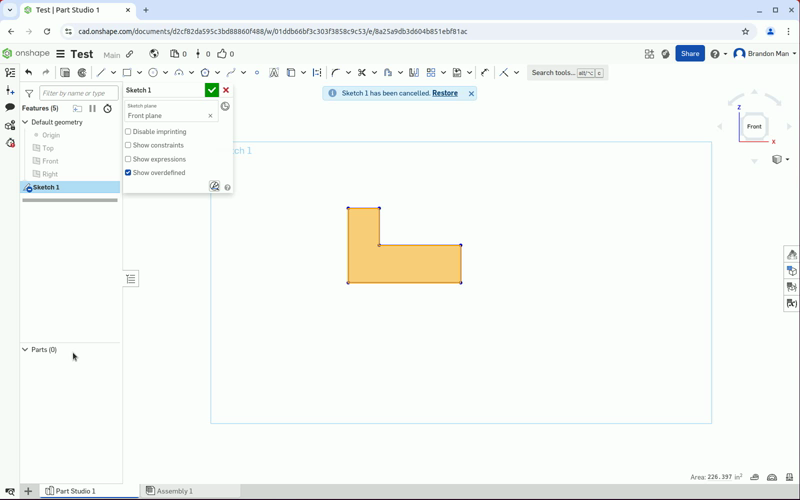
key(shift+e)
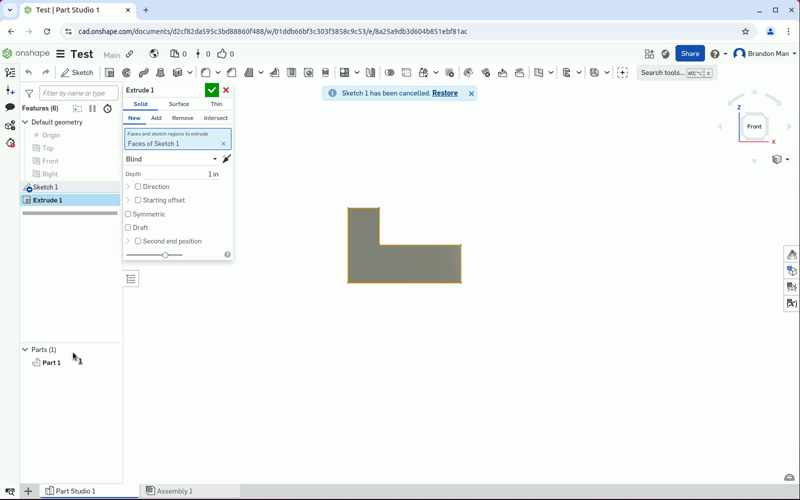
mouse_move(143, 106)
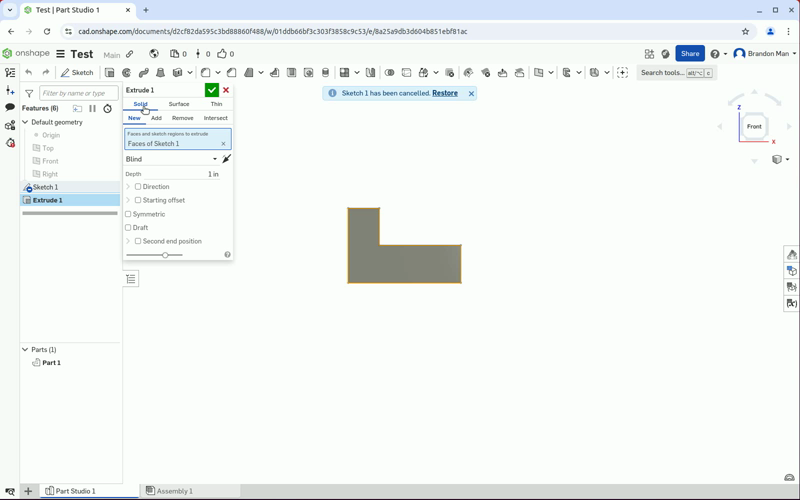
click(143, 106)
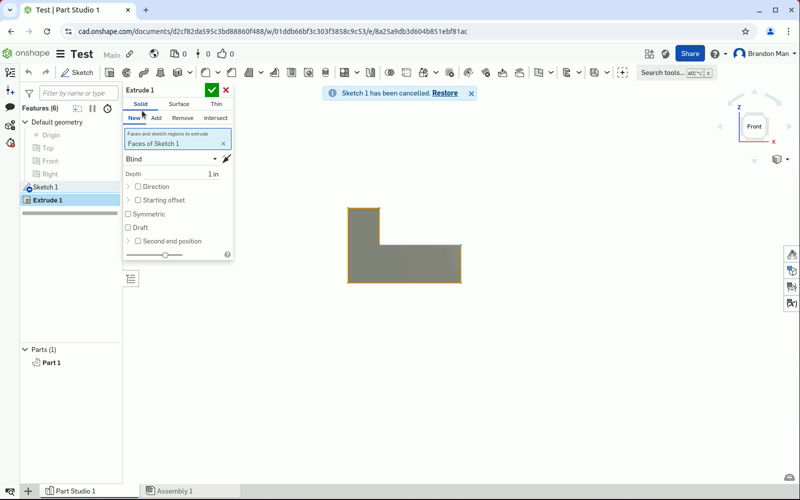
mouse_move(137, 120)
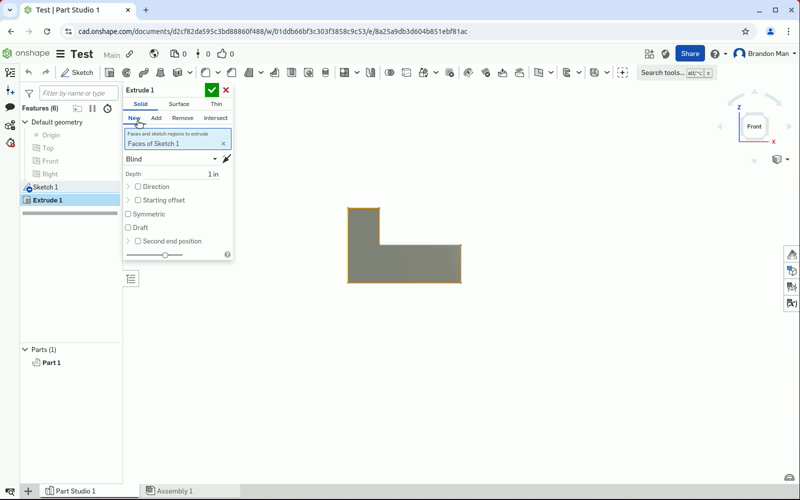
click(137, 120)
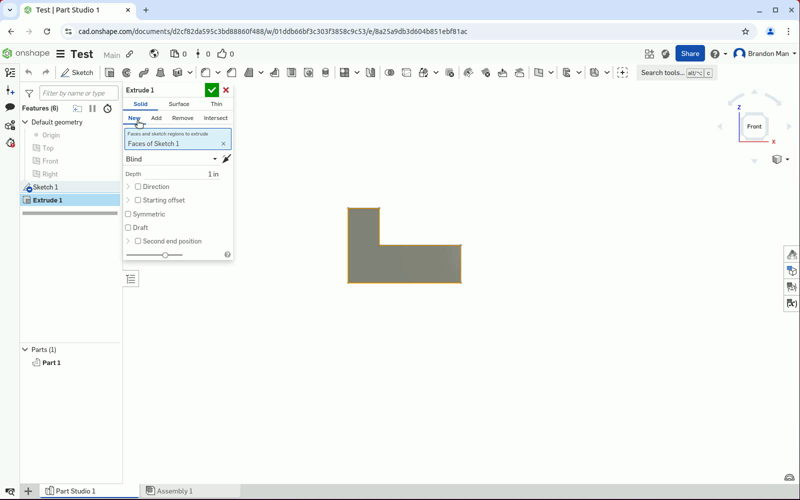
key(tab, 4)
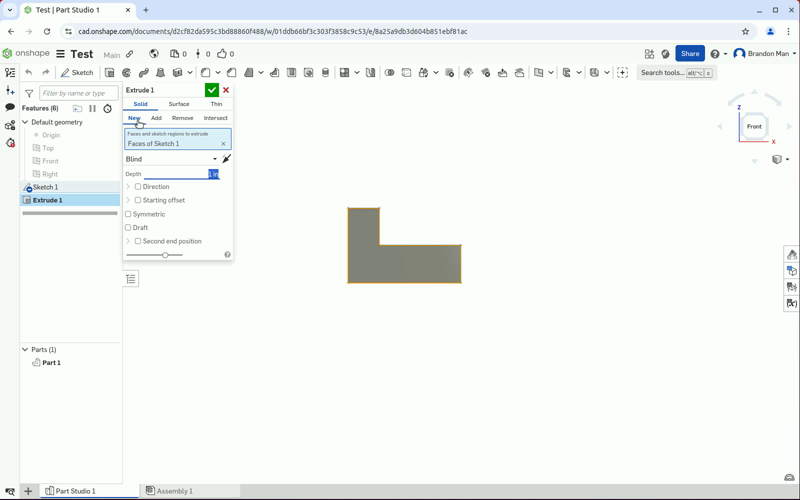
text(-15.406)
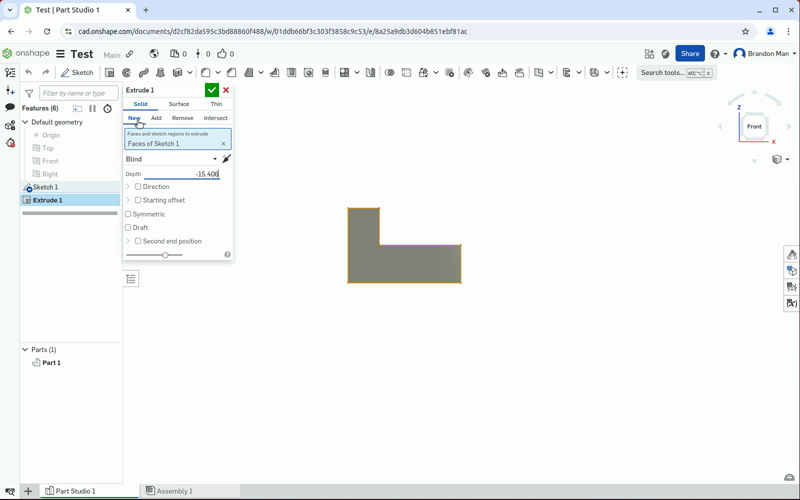
key(tab, 3)
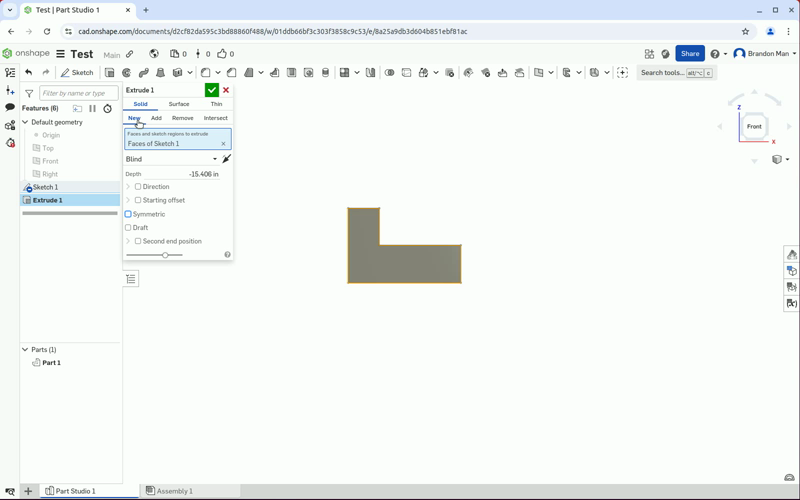
key(space)
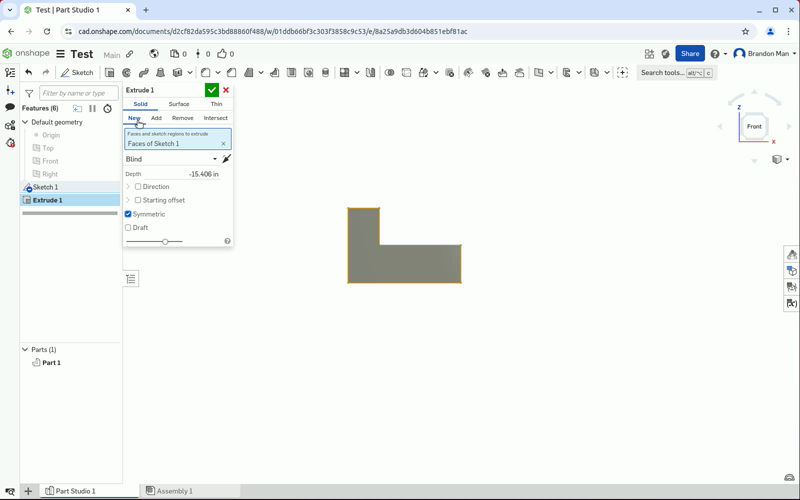
key(enter)
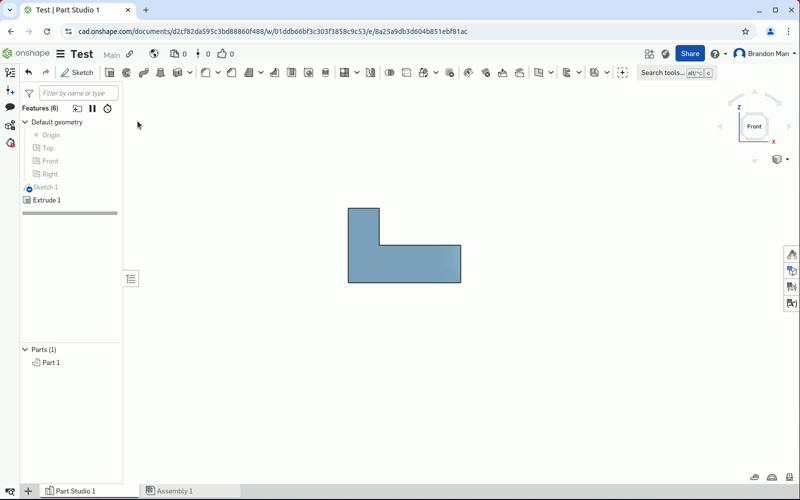
key(shift+h)
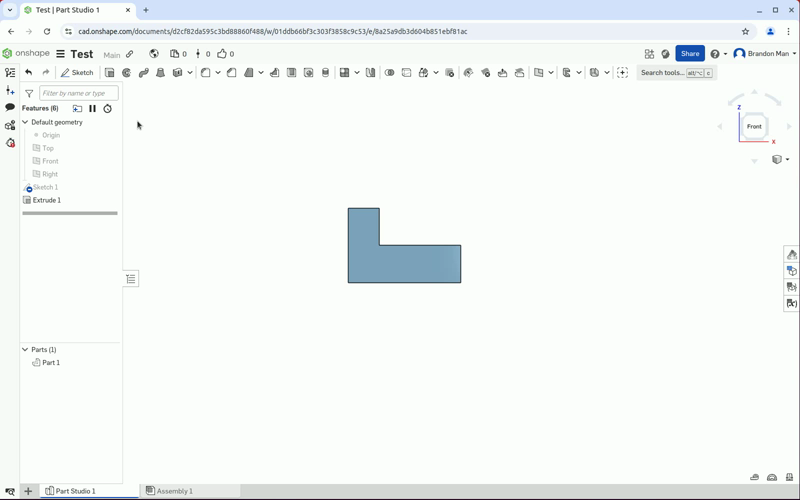
key(shift+h)
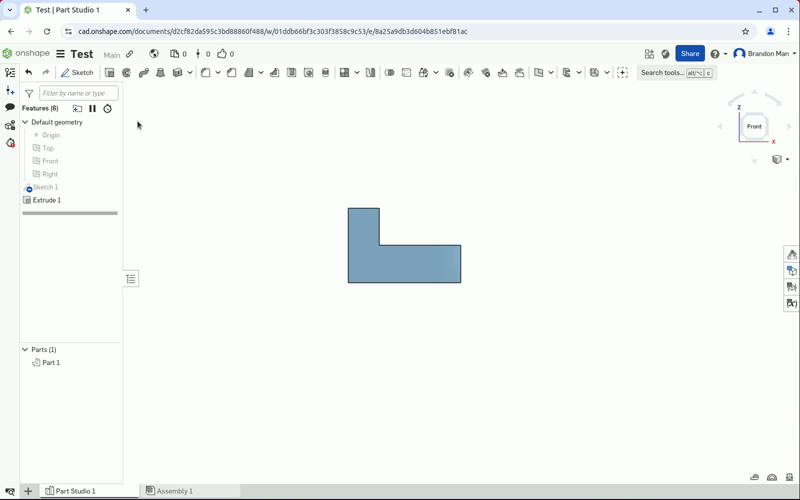
mouse_move(73, 189)
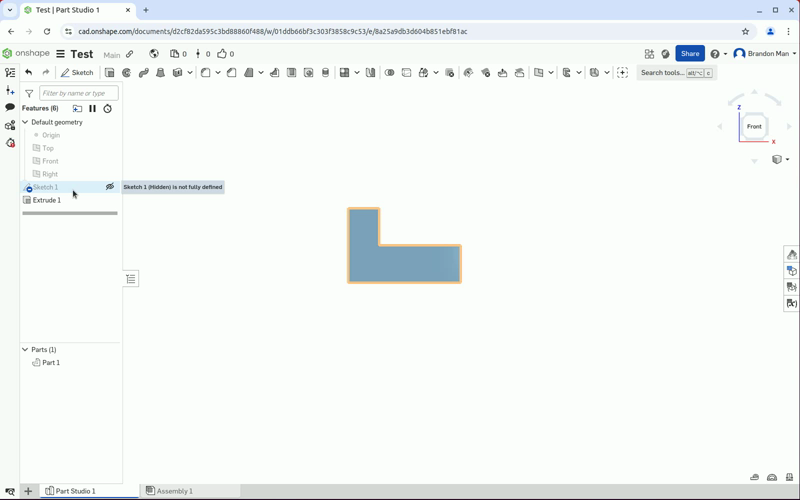
click(73, 189)
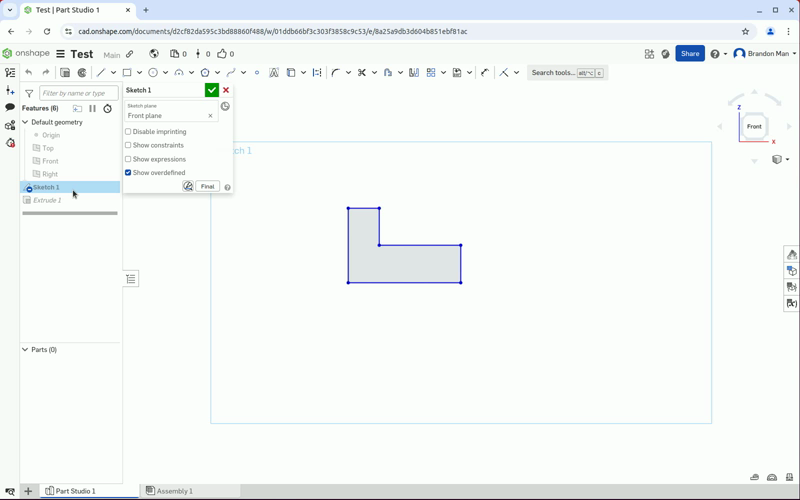
mouse_move(229, 92)
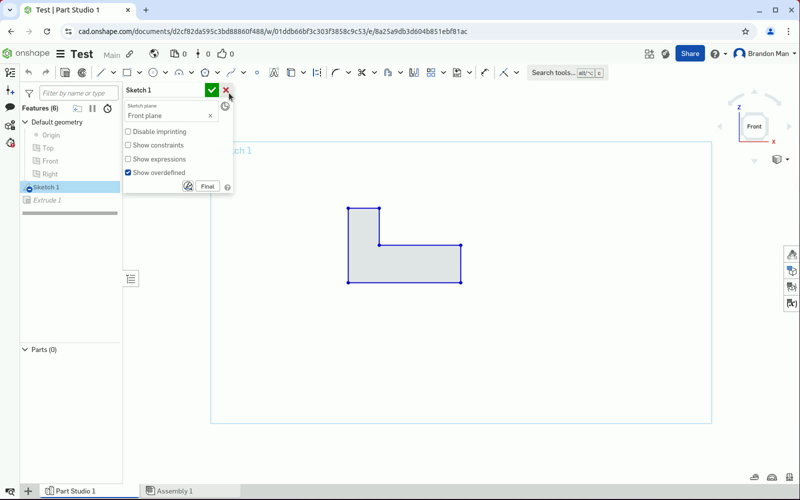
click(229, 92)
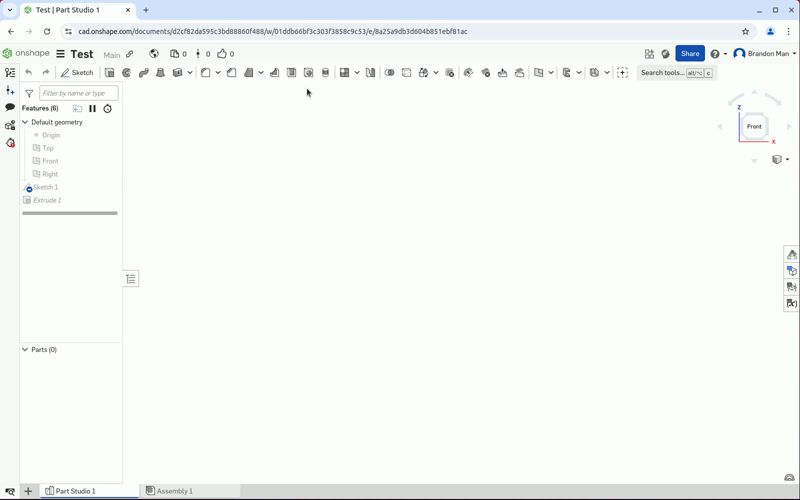
mouse_move(541, 75)
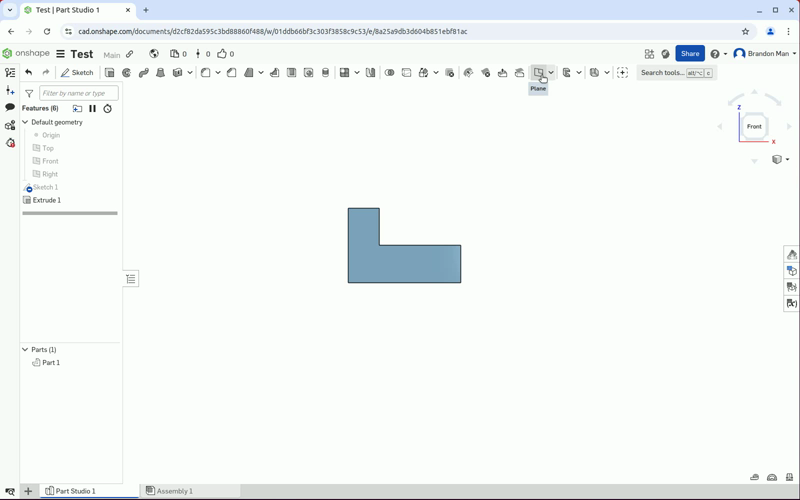
click(541, 75)
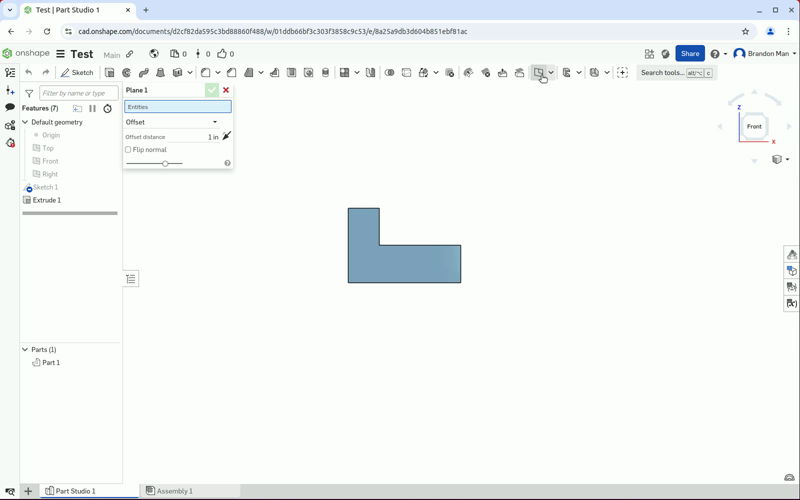
mouse_move(73, 163)
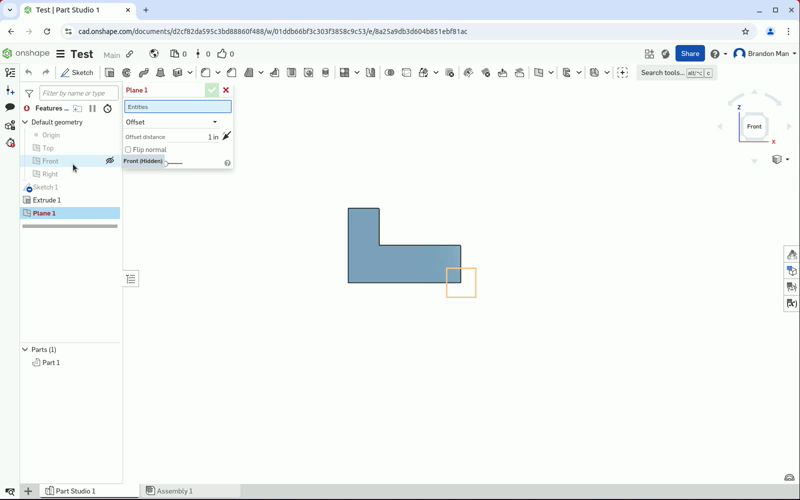
click(73, 163)
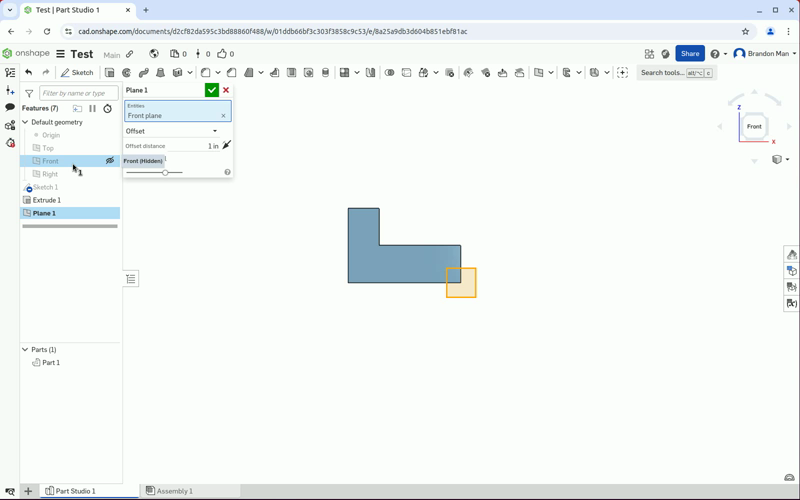
key(tab, 2)
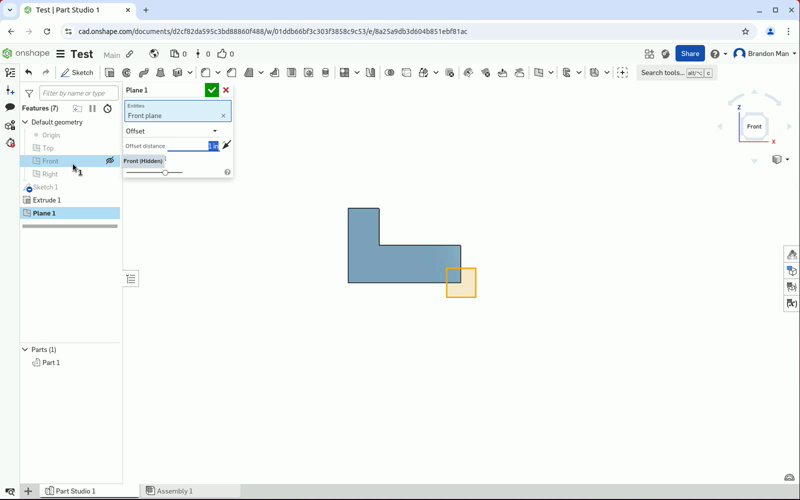
text(7.703)
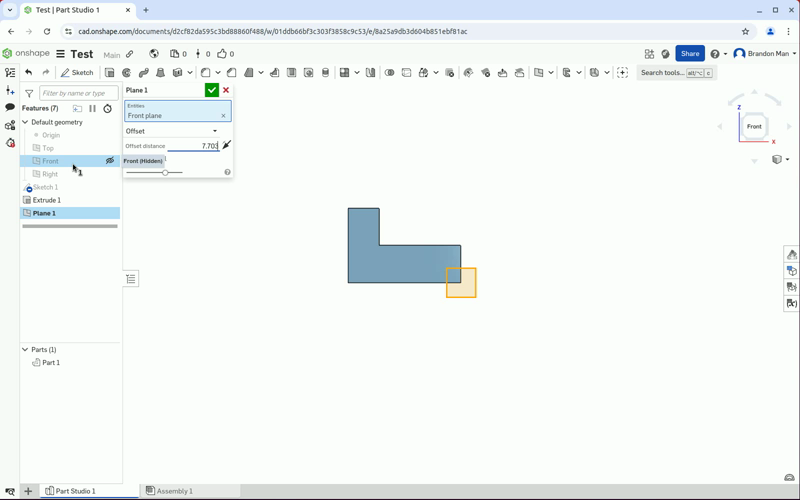
key(enter, 2)
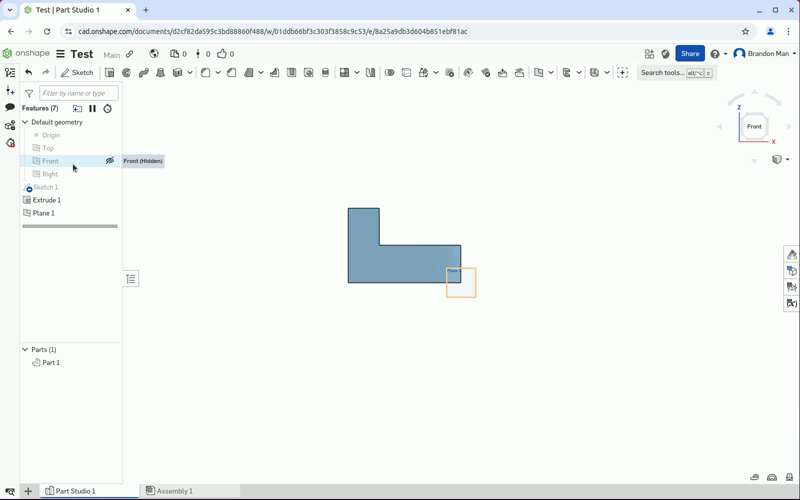
key(shift+s)
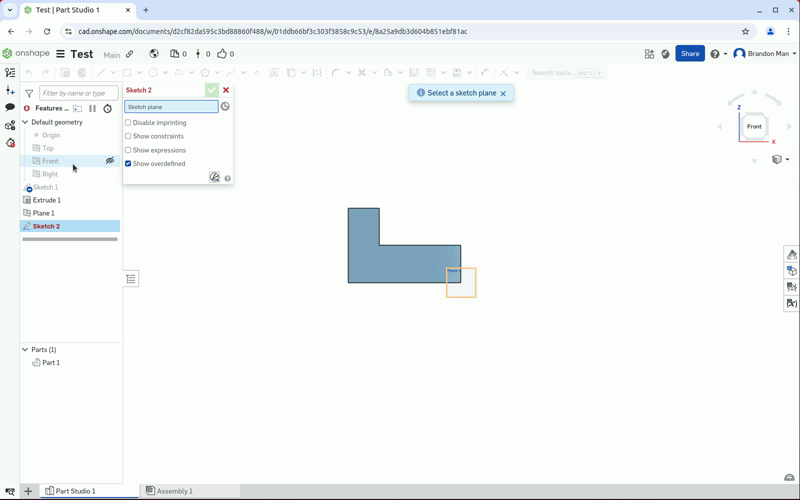
mouse_move(73, 215)
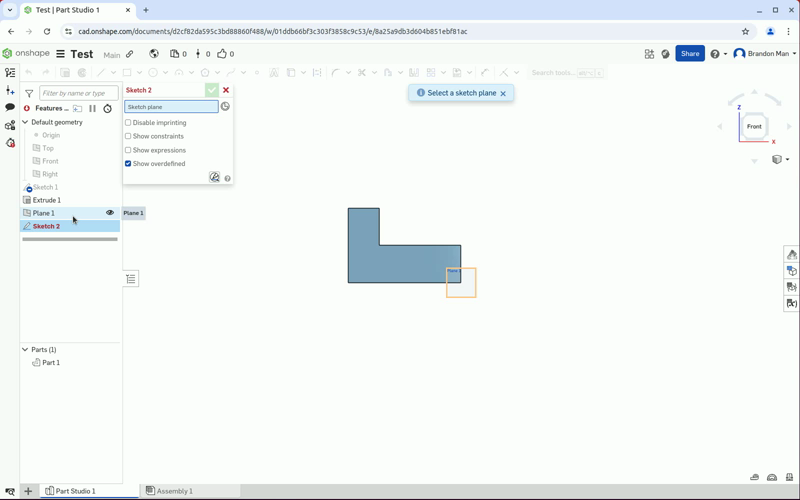
click(73, 215)
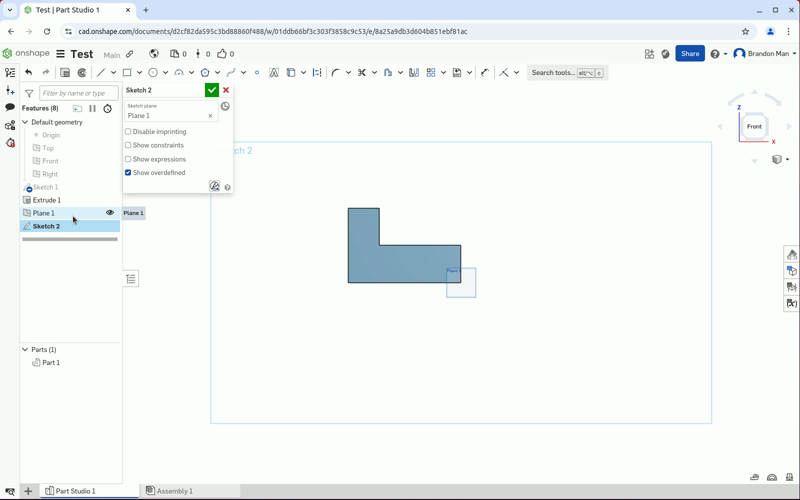
mouse_move(73, 352)
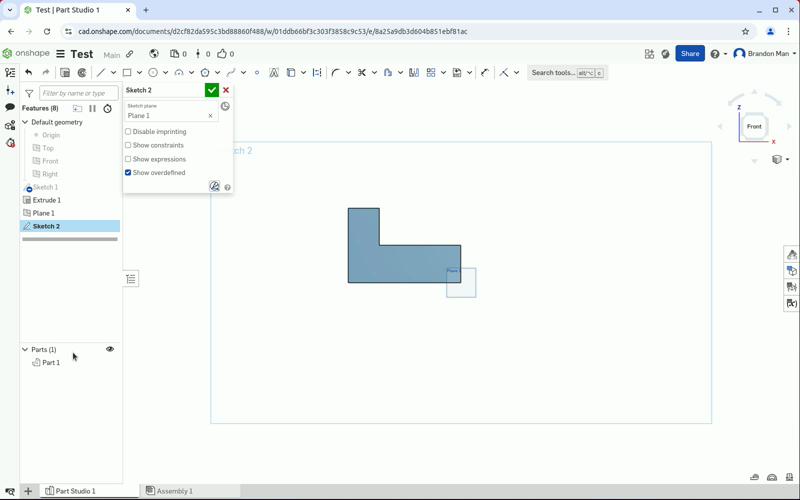
key(y)
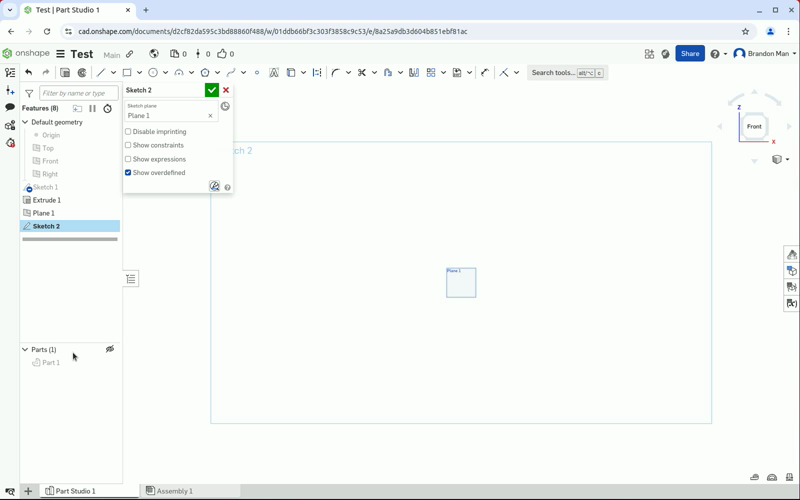
key(l)
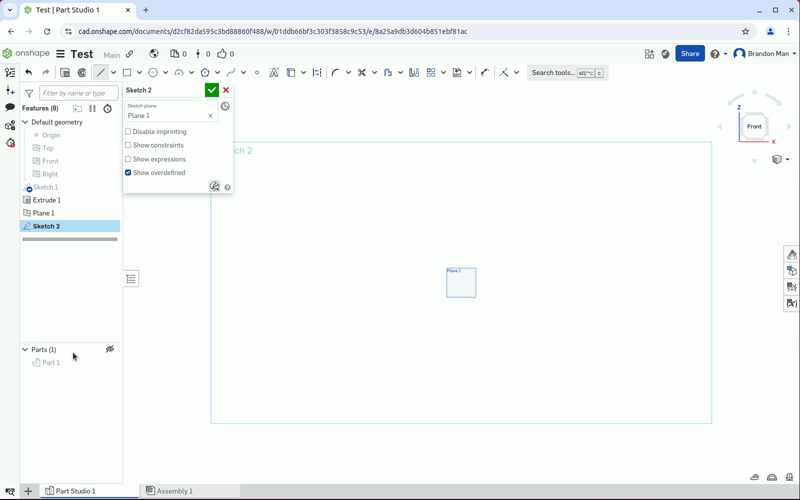
key_down(shift)
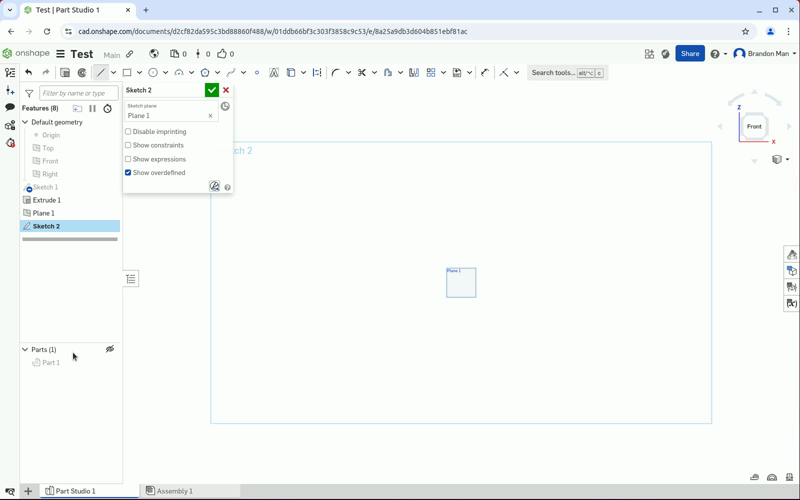
mouse_move(410, 282)
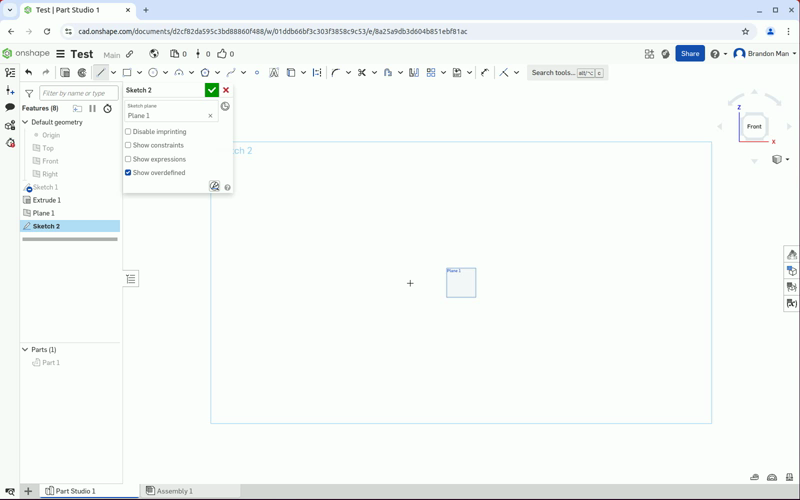
click(410, 282)
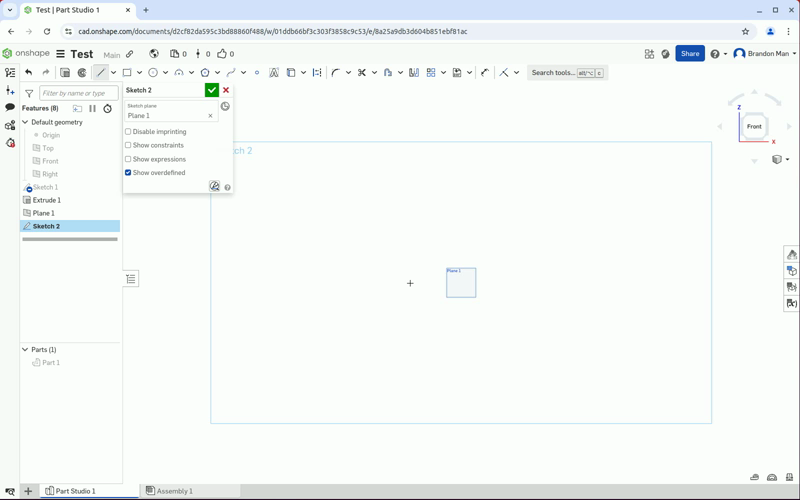
key_up(shift)
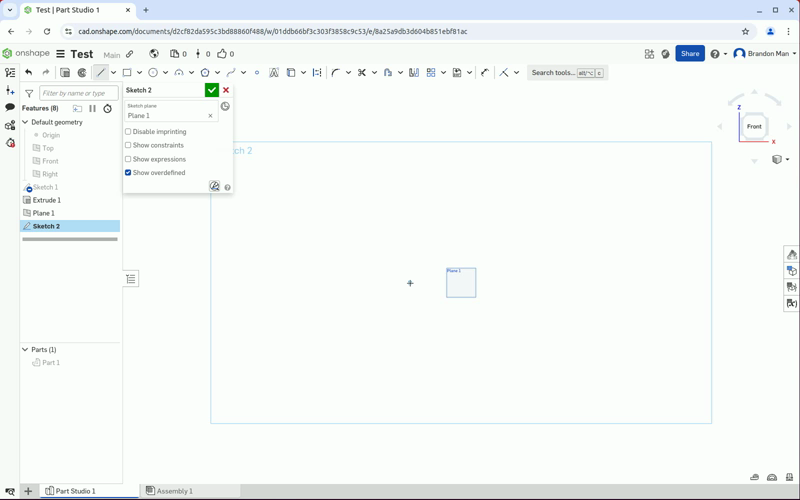
key_down(shift)
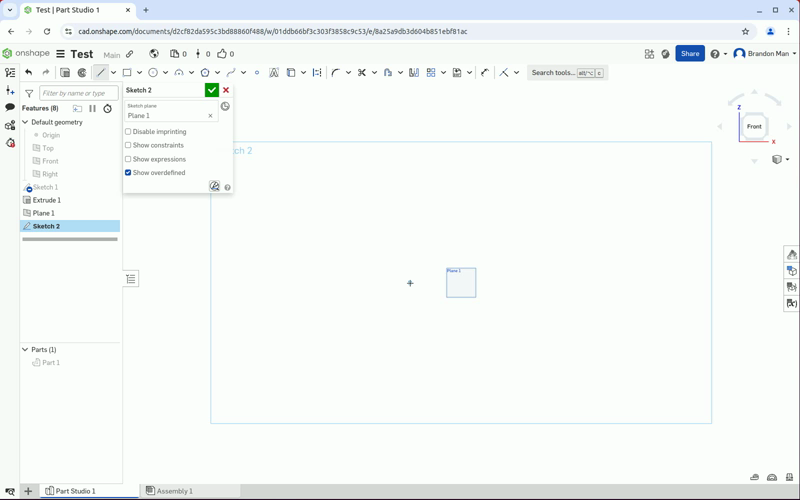
mouse_move(440, 282)
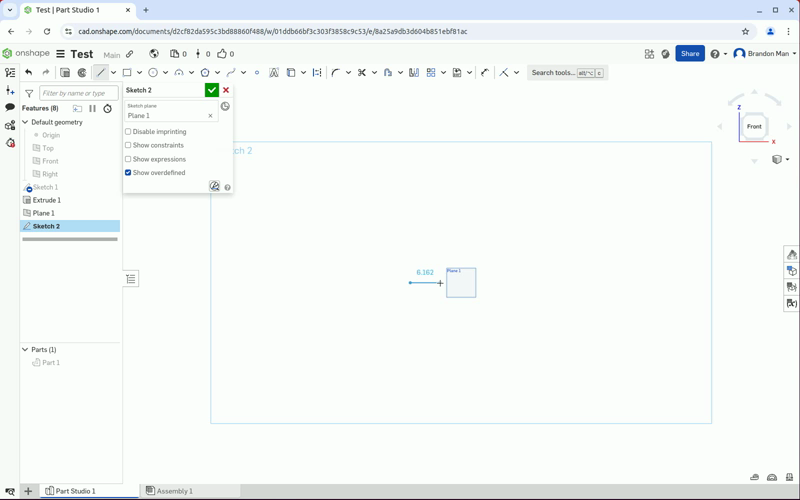
mouse_move(461, 282)
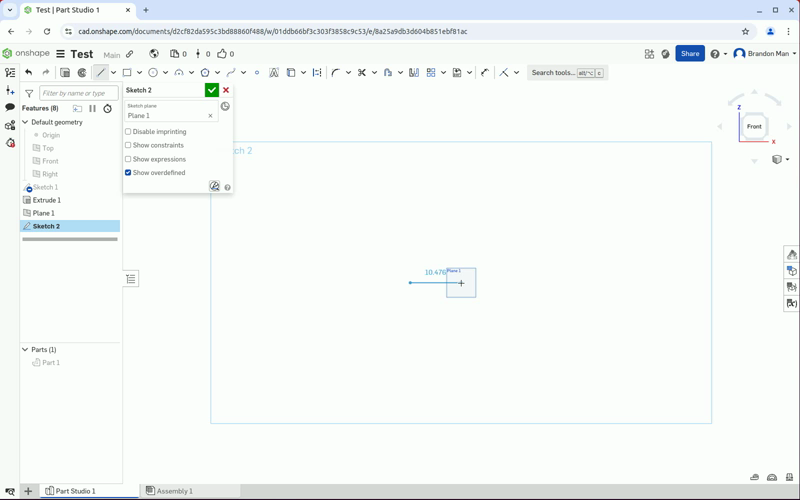
click(461, 282)
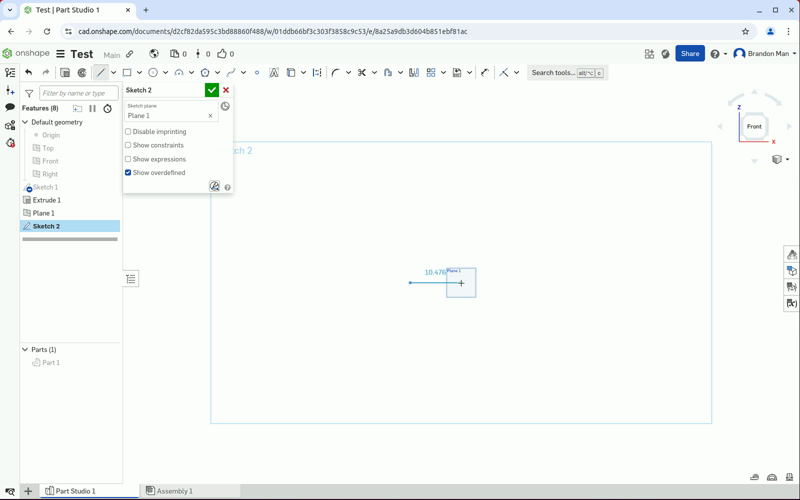
key_up(shift)
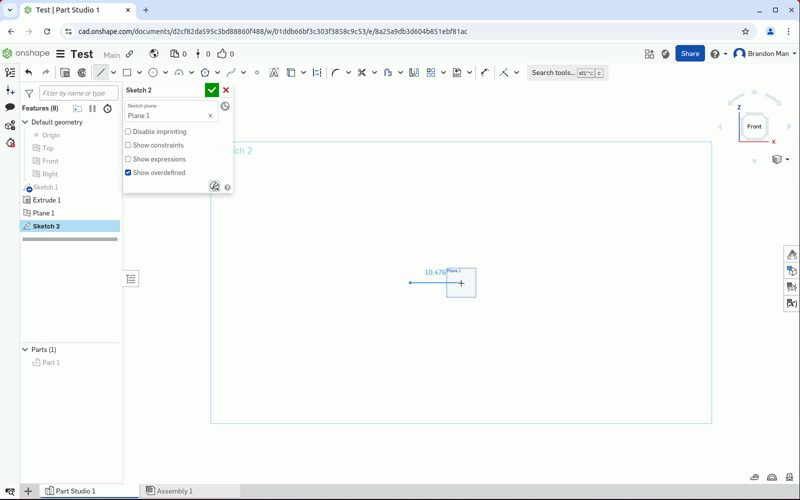
key_down(shift)
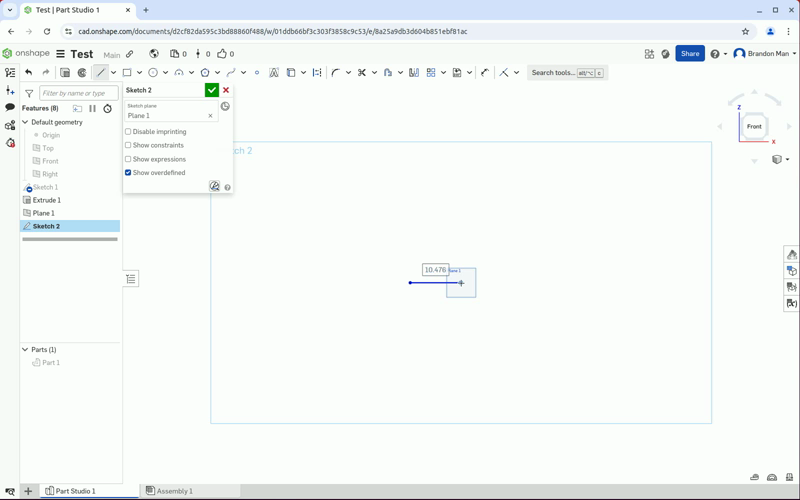
mouse_move(491, 282)
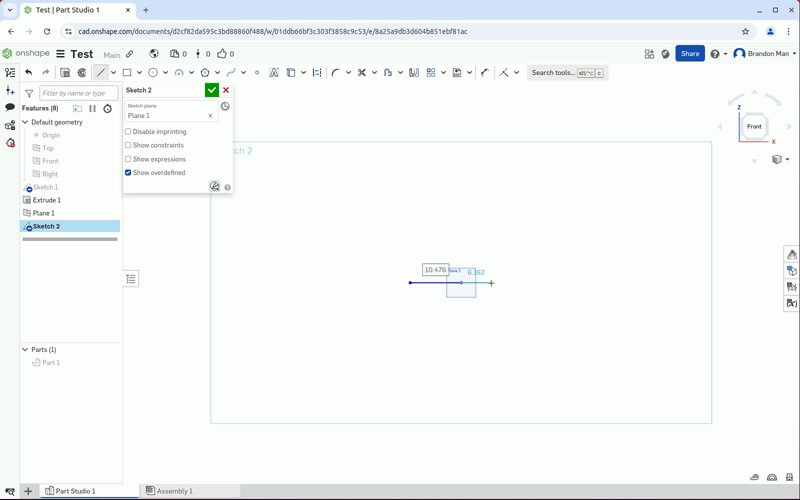
mouse_move(461, 244)
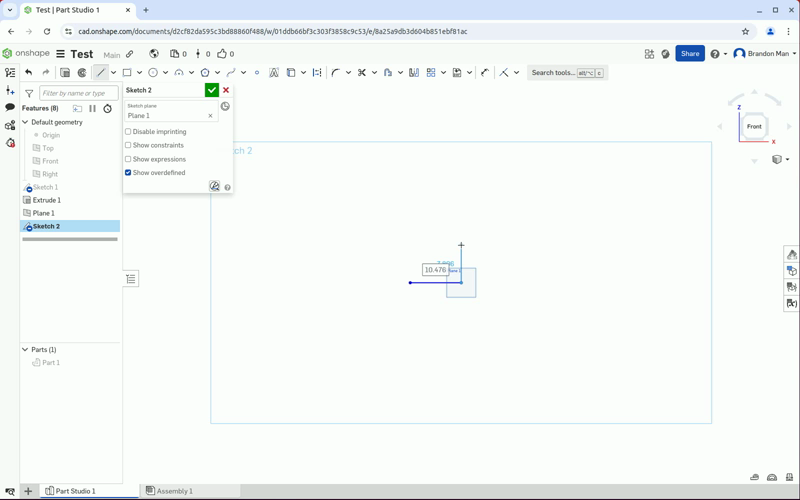
click(461, 244)
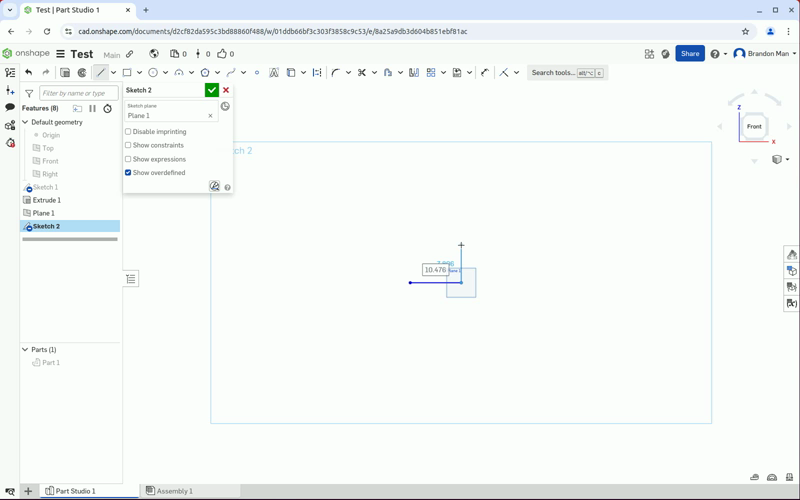
key_up(shift)
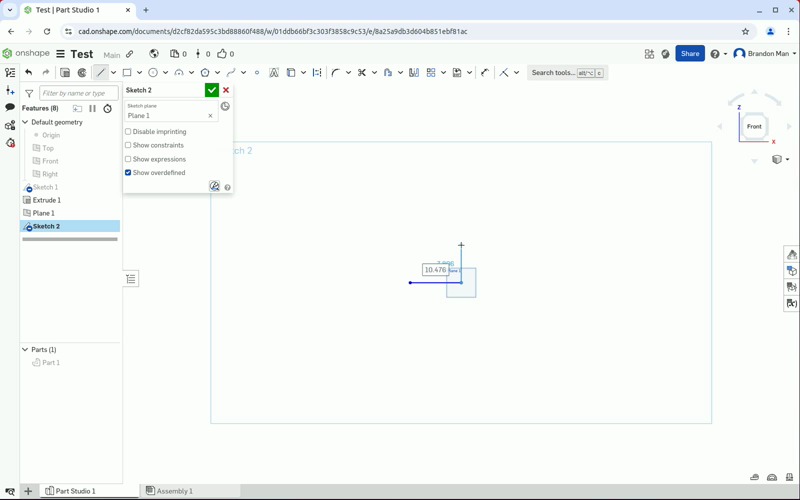
key_down(shift)
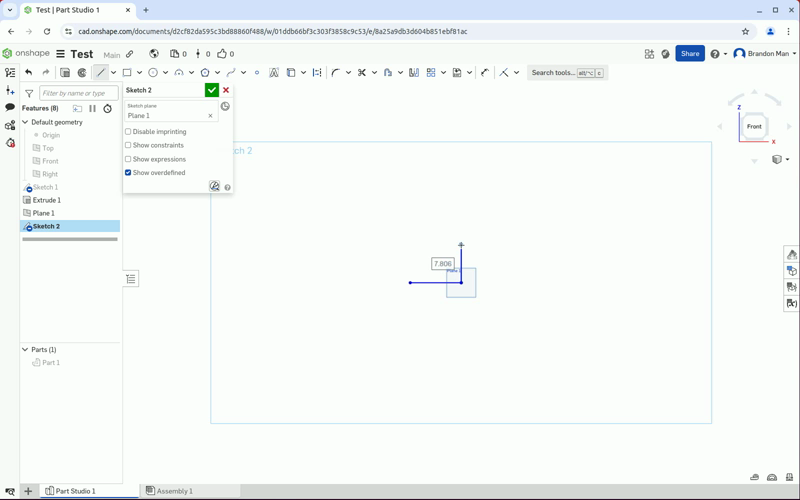
mouse_move(491, 244)
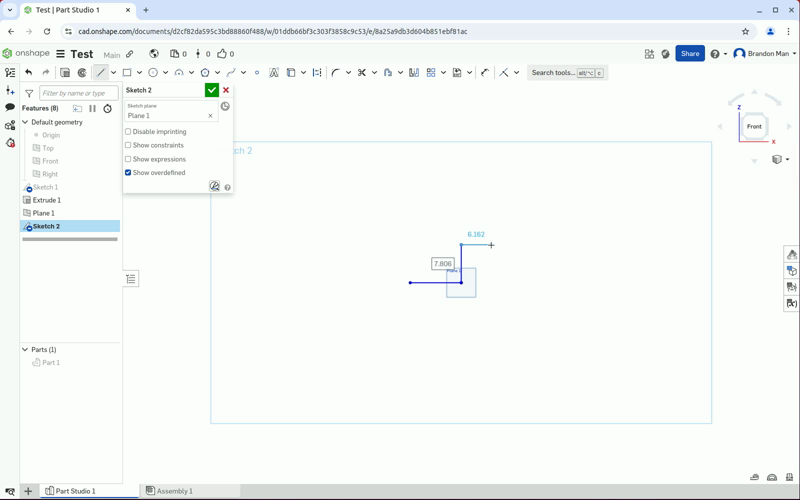
mouse_move(410, 244)
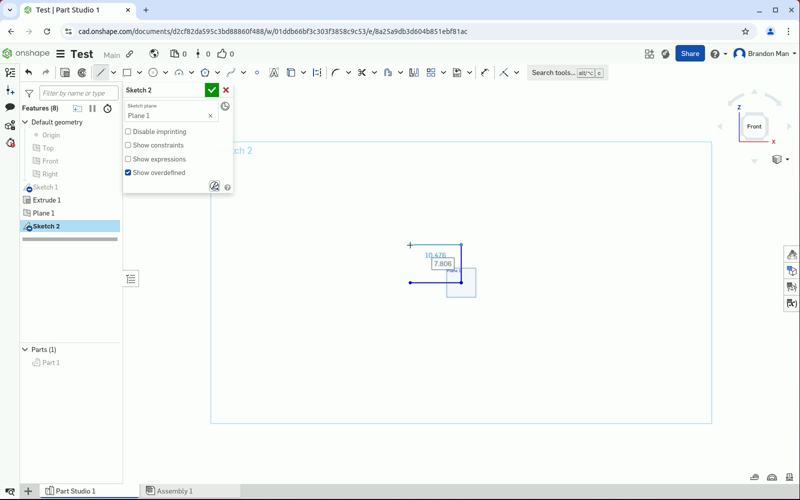
click(410, 244)
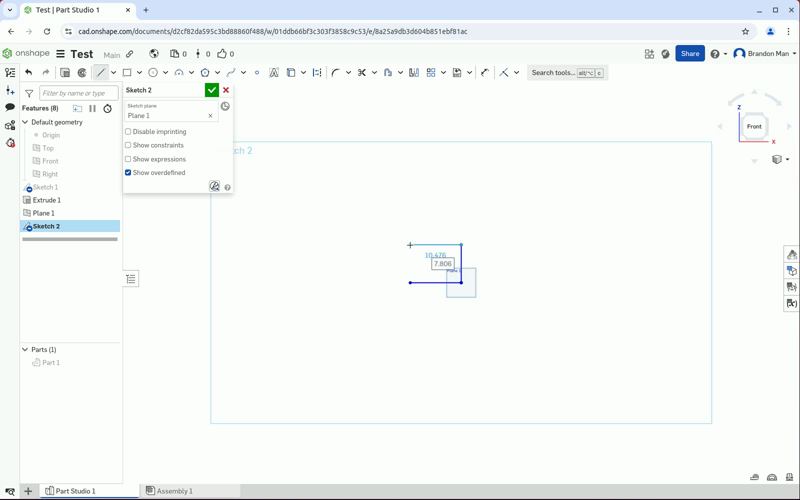
key_up(shift)
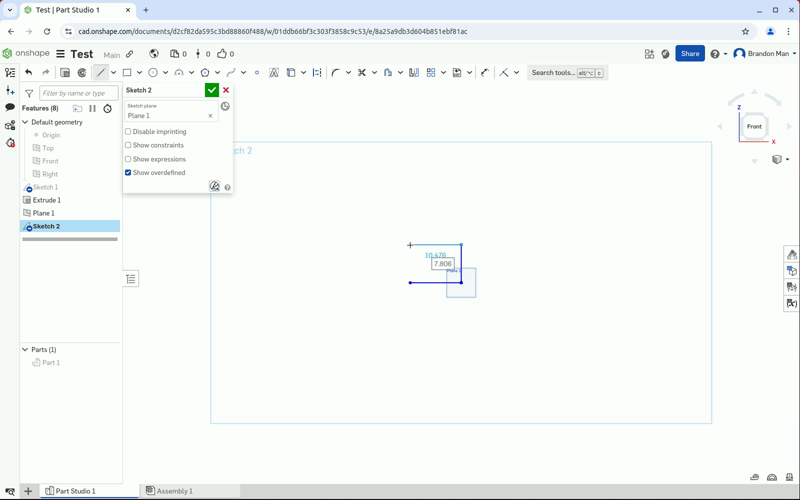
mouse_move(440, 244)
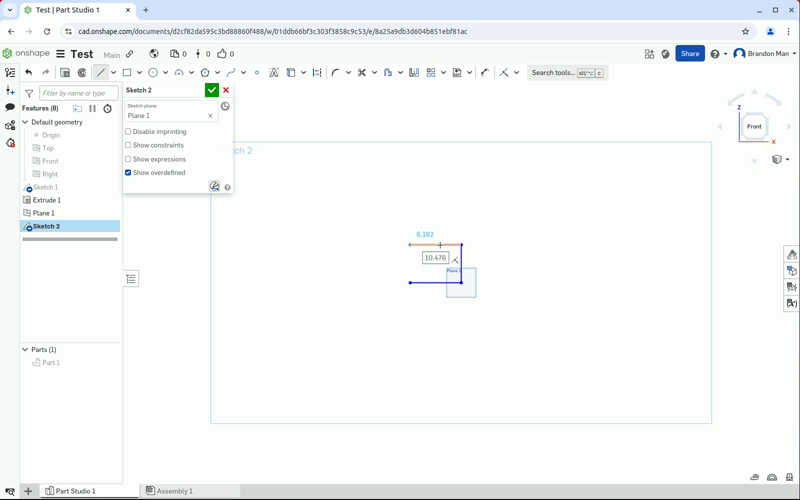
key_down(shift)
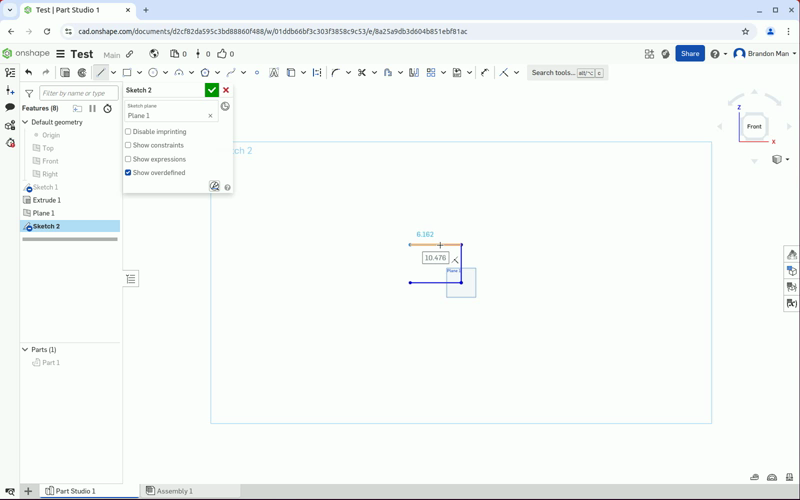
mouse_move(410, 282)
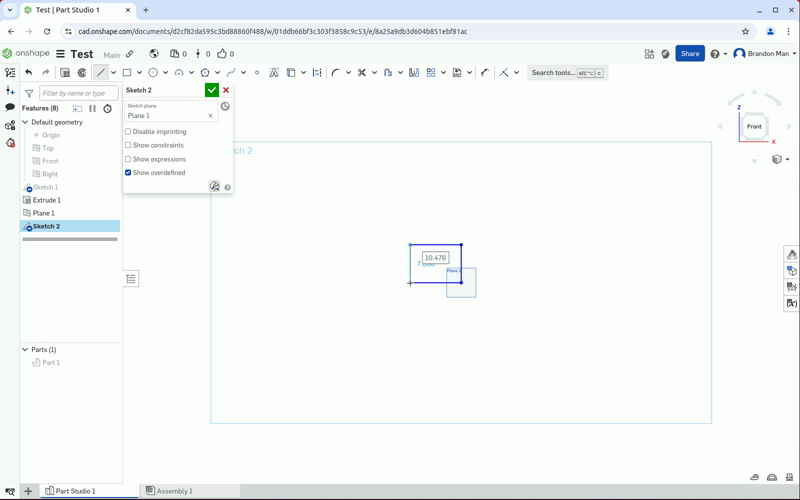
key_up(shift)
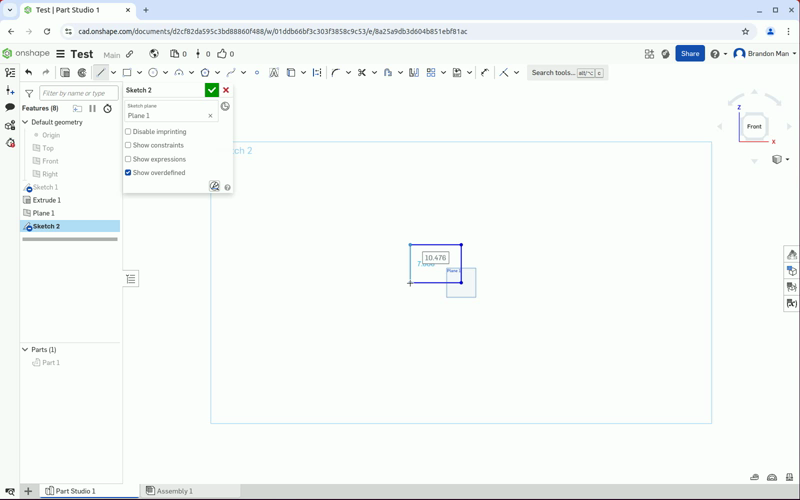
click(410, 282)
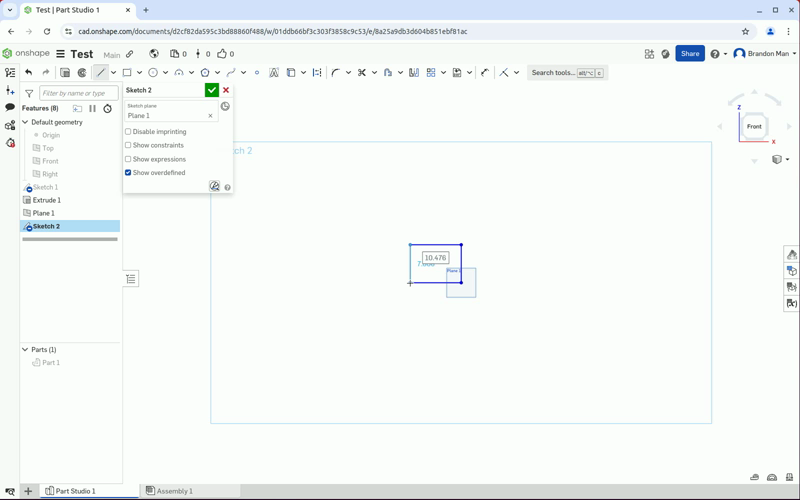
key(esc)
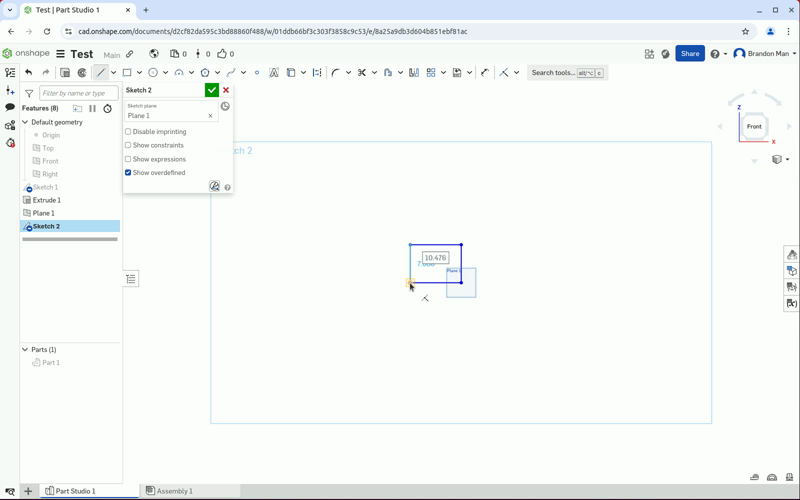
mouse_move(412, 254)
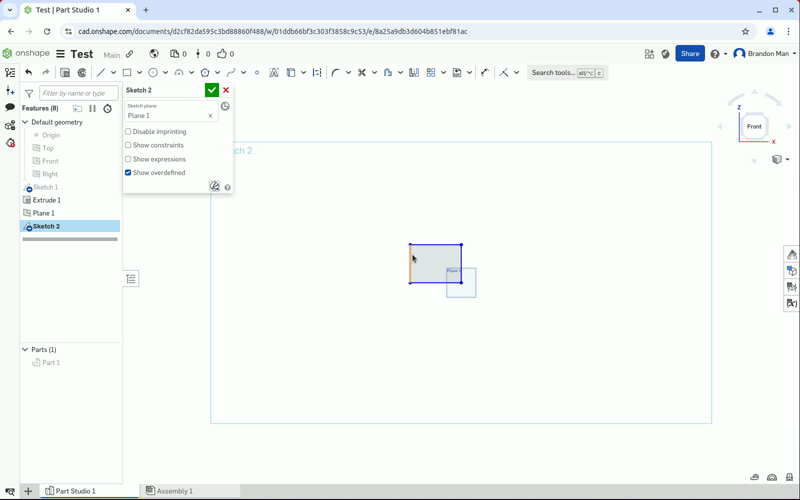
click(412, 254)
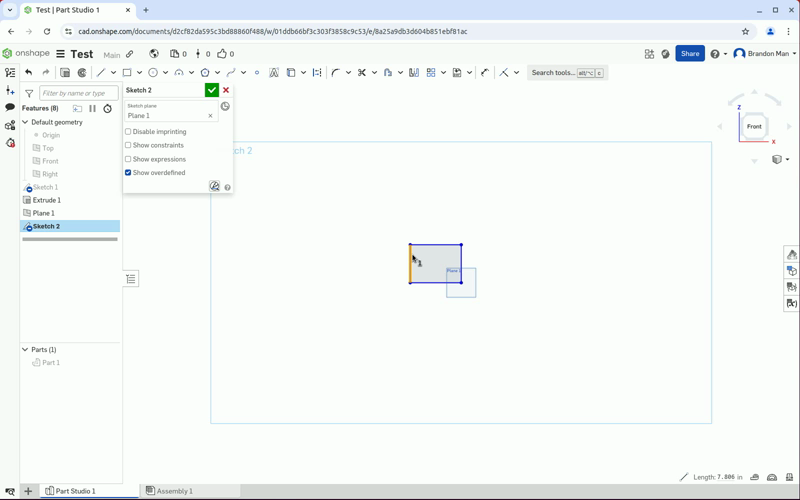
mouse_move(73, 352)
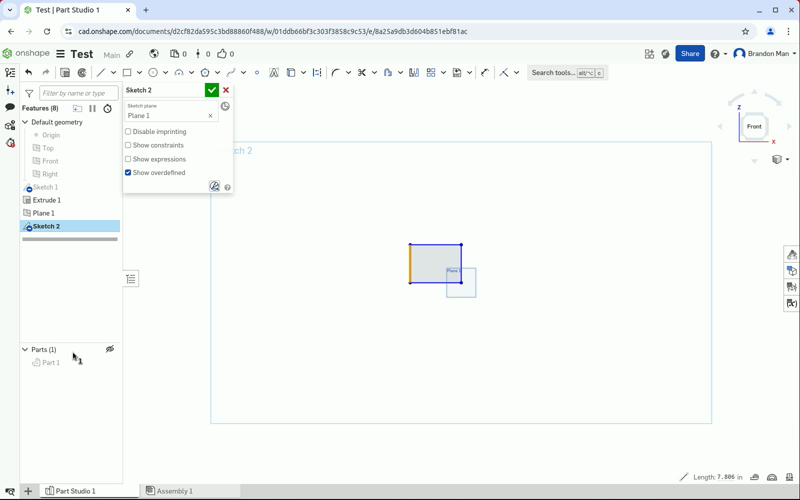
key(shift+y)
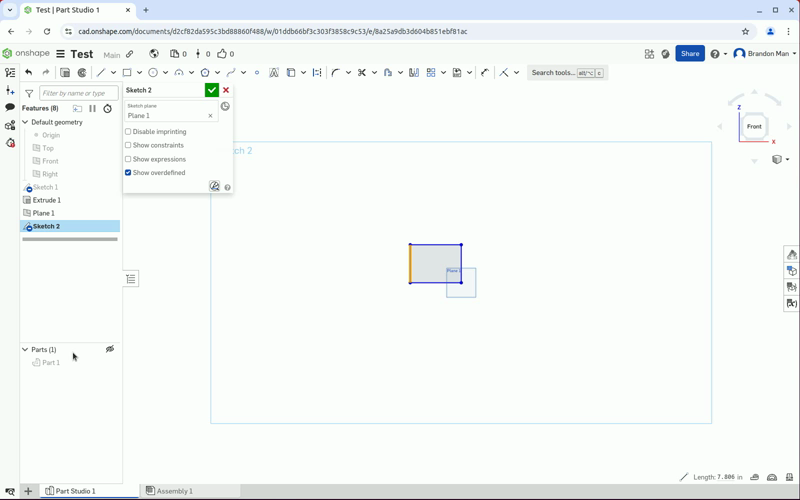
key(shift+e)
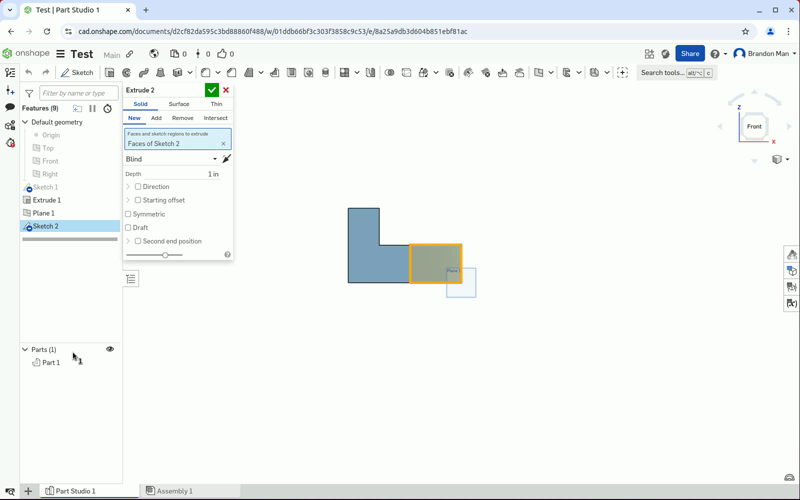
mouse_move(143, 106)
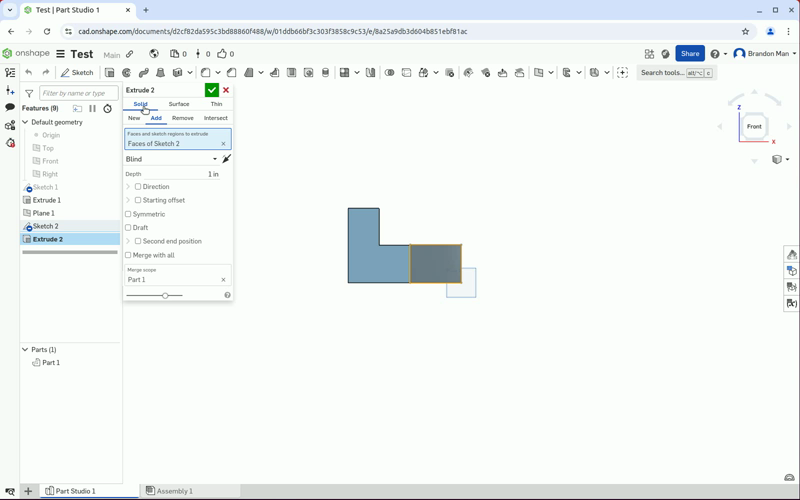
click(143, 106)
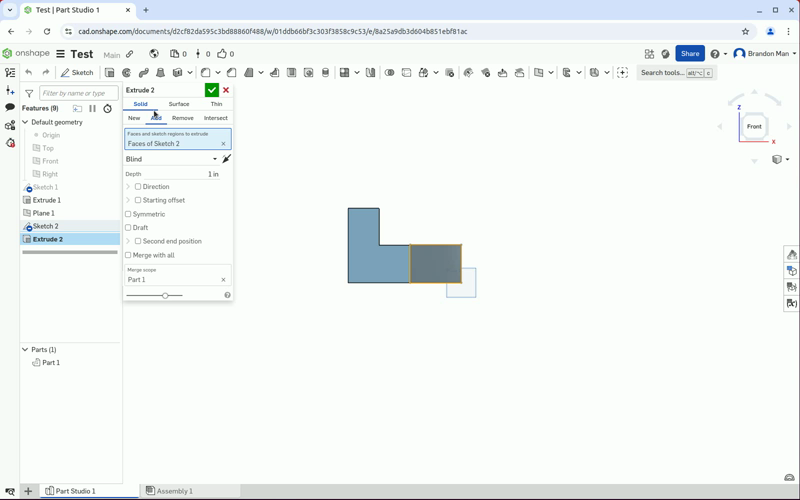
mouse_move(186, 120)
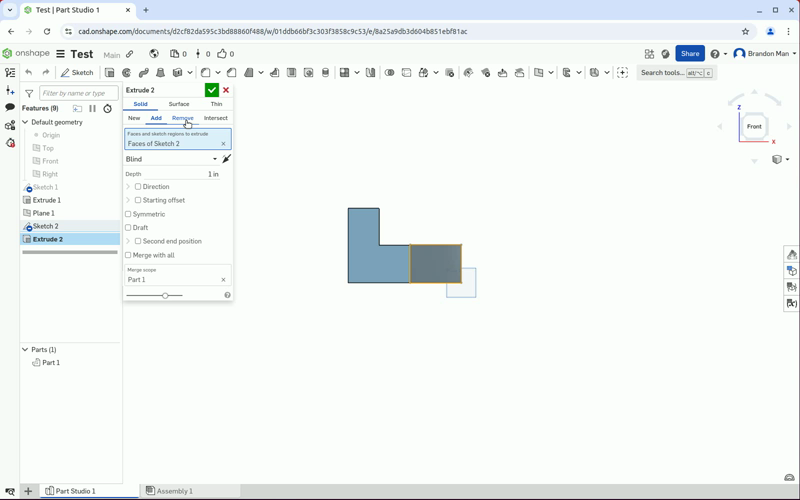
click(186, 120)
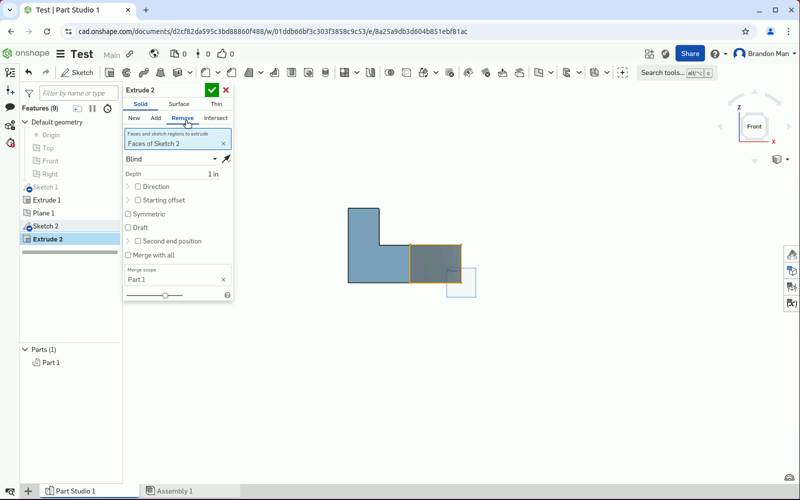
key(tab, 4)
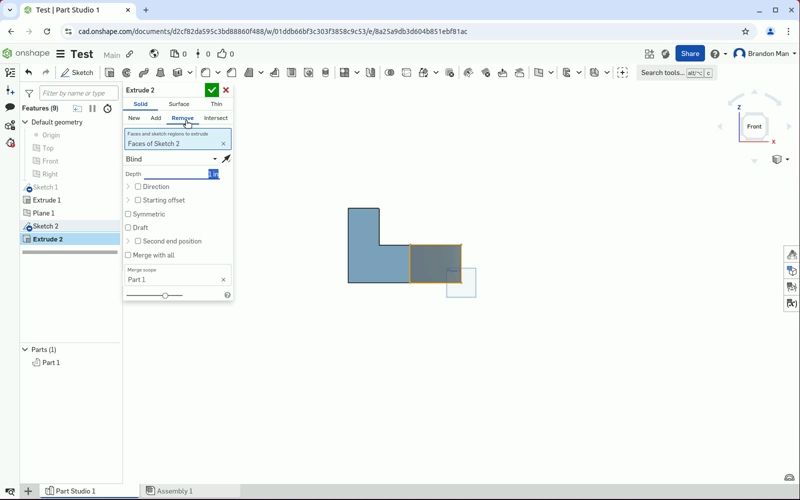
text(5.055)
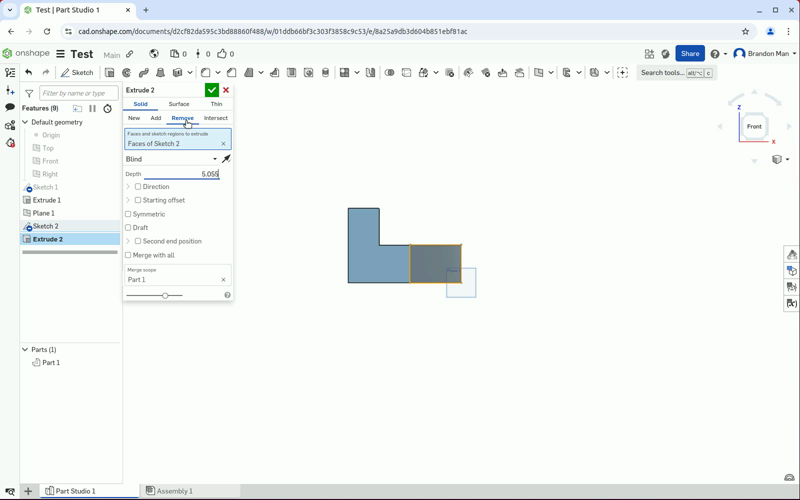
key(tab, 6)
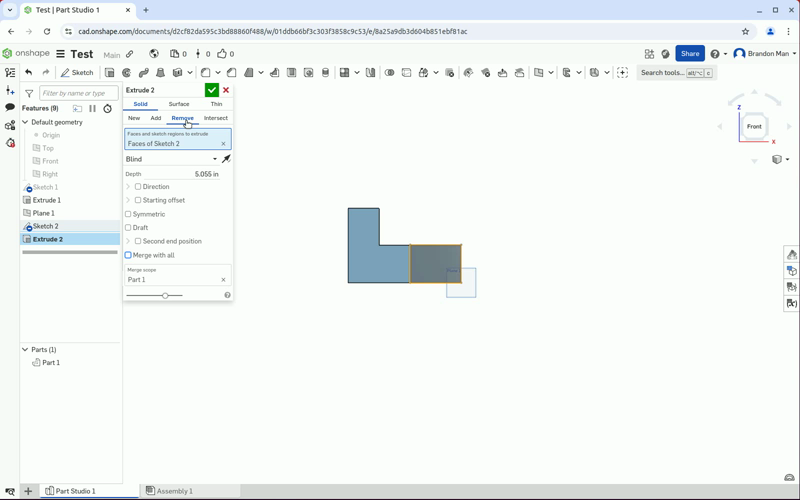
key(space)
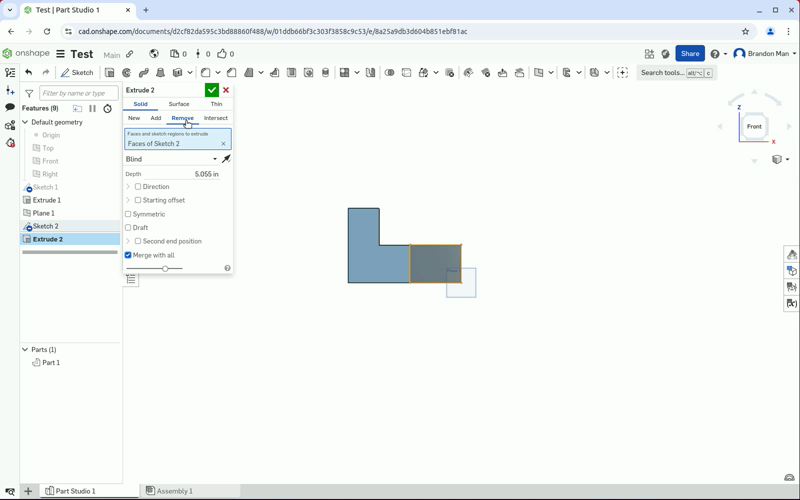
key(enter)
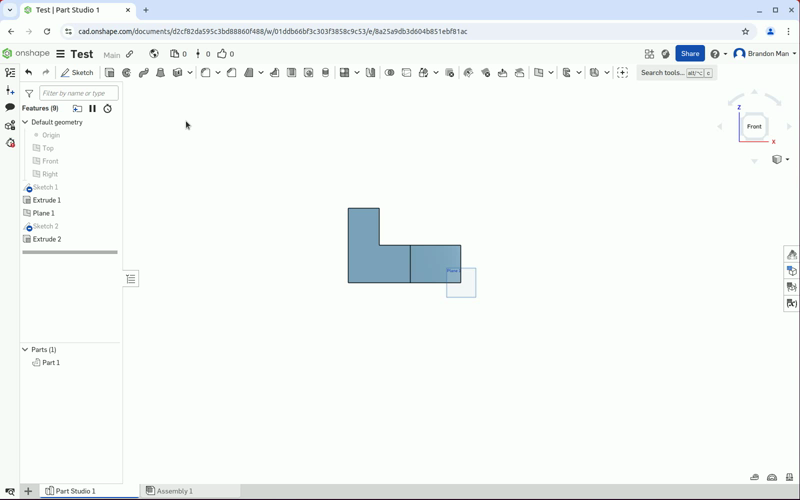
key(shift+h)
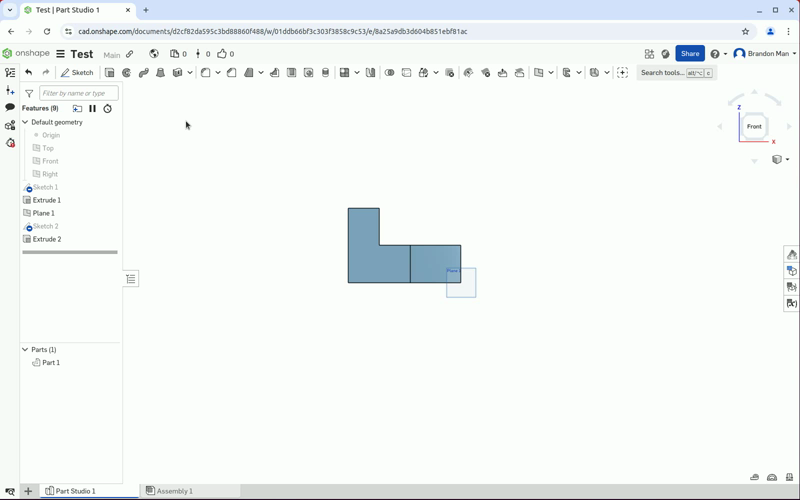
key(shift+h)
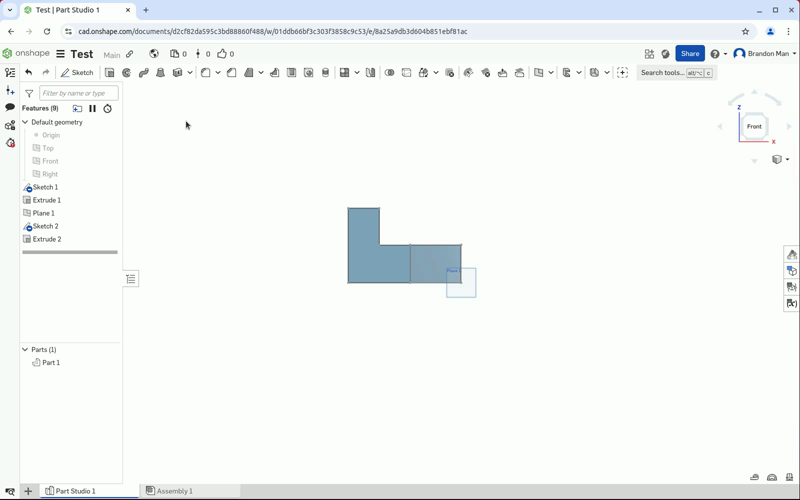
key(shift+7)
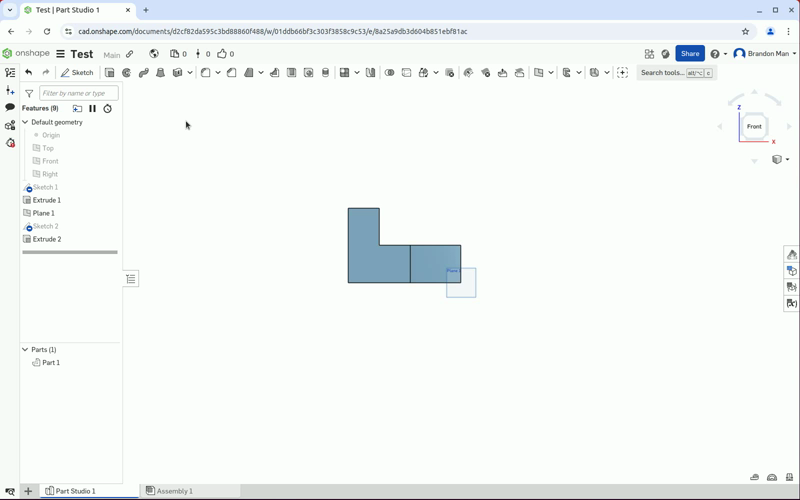
key(left, 2)
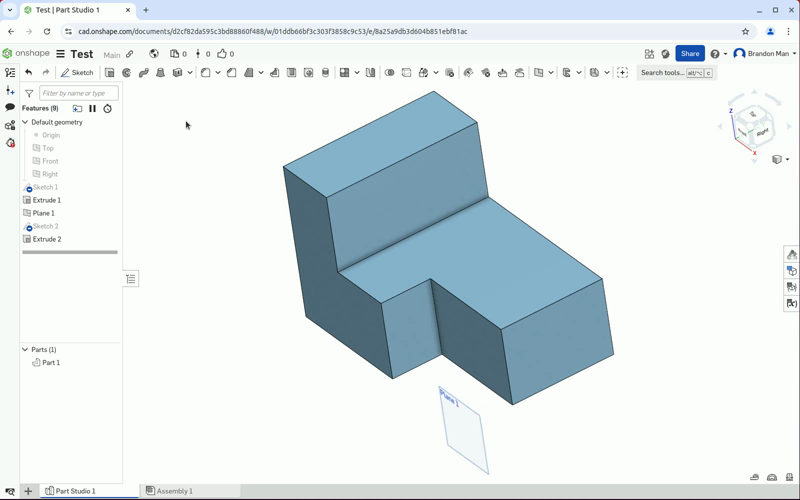
key(down, 2)
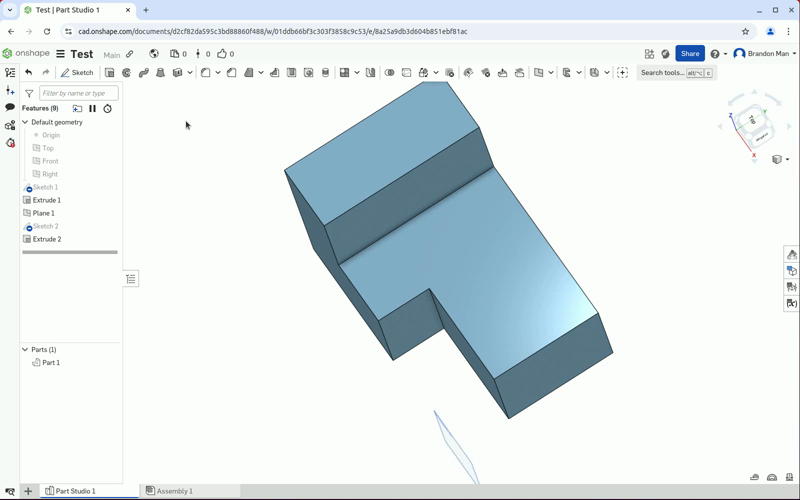
key(up, 2)
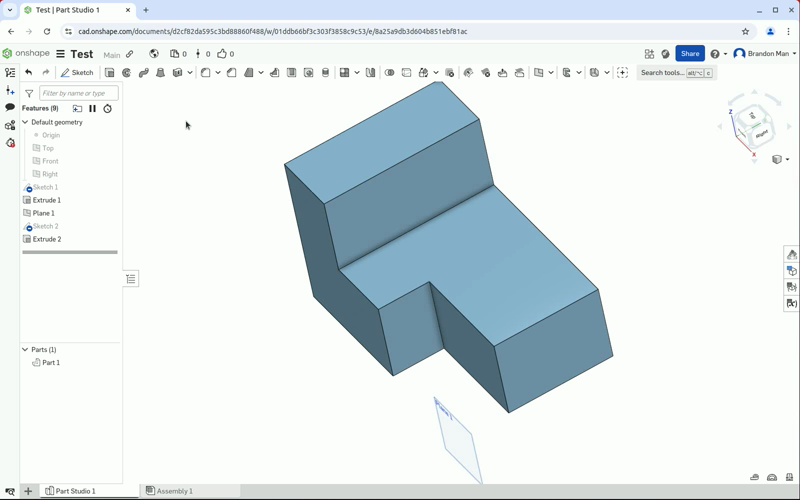
key(right, 2)
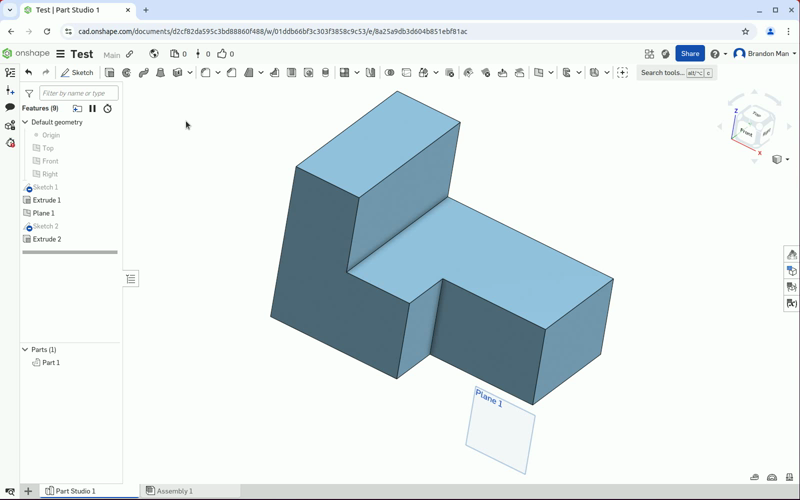
mouse_move(73, 189)
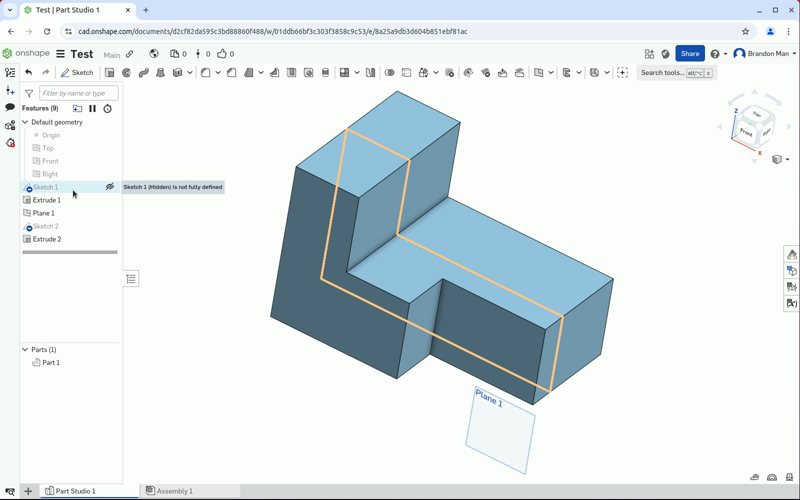
click(73, 189)